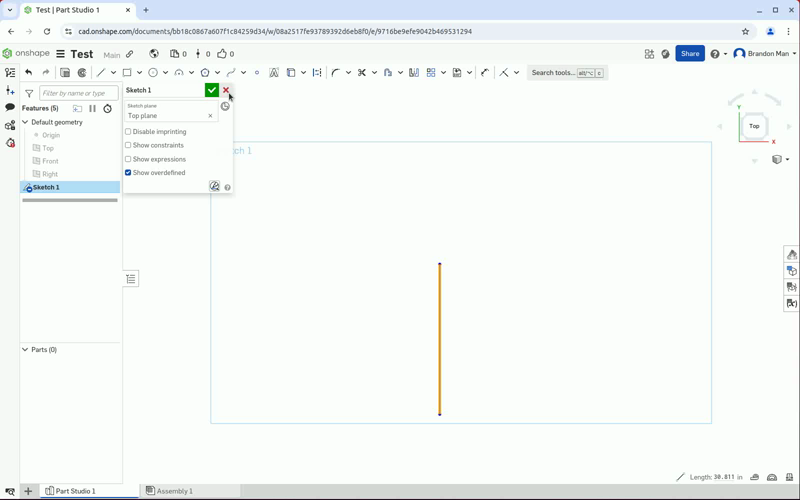
key(shift+h)
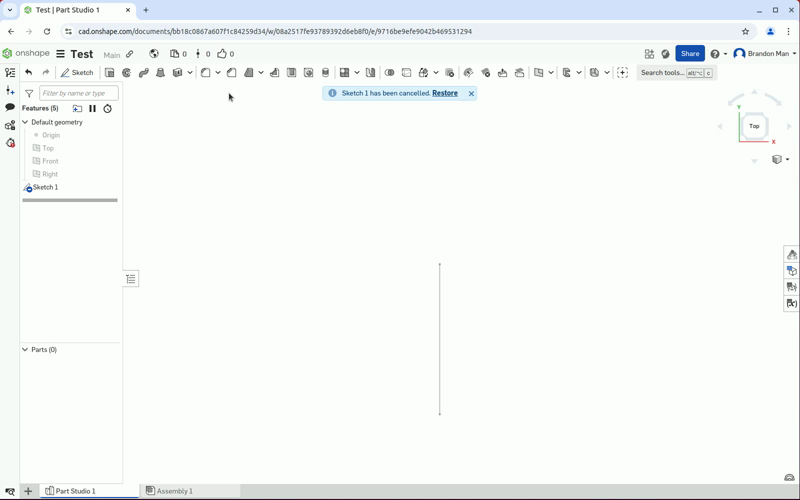
mouse_move(73, 352)
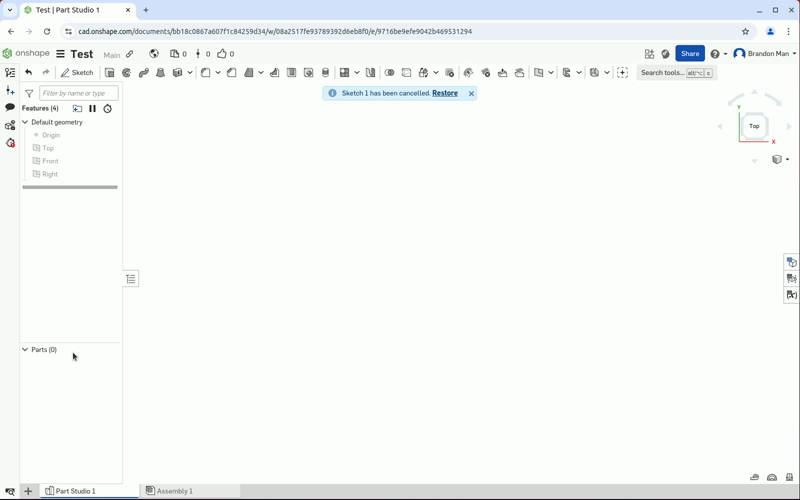
key(y)
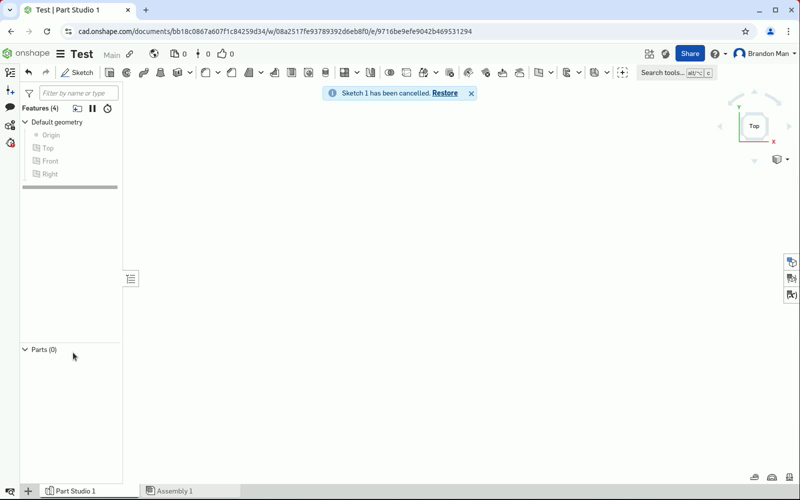
key(shift+p)
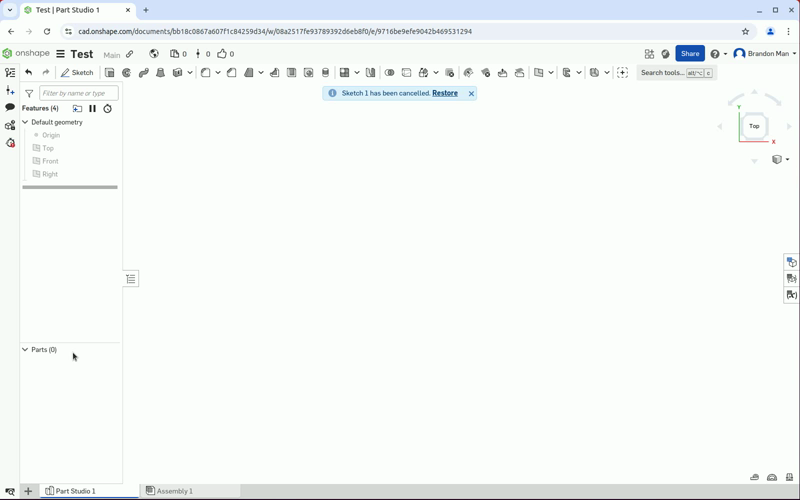
key(space)
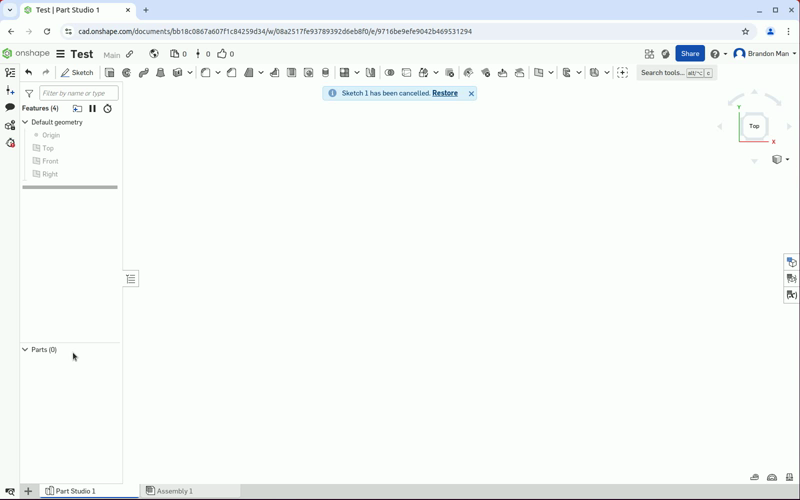
key_down(shift)
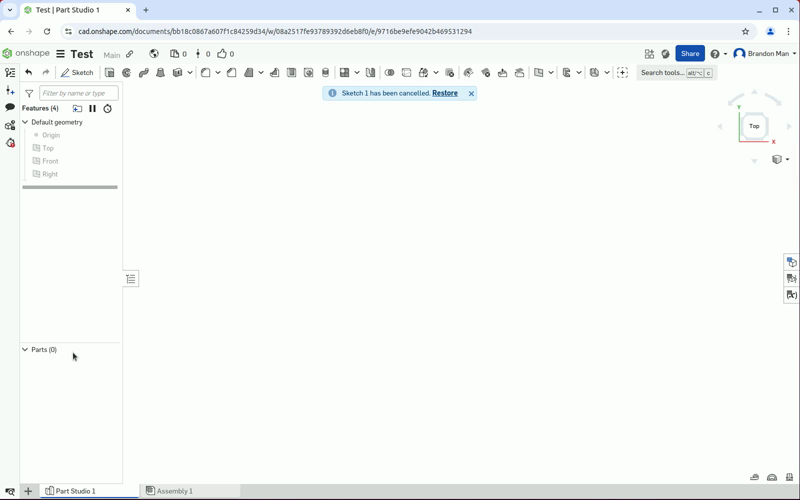
key(up)
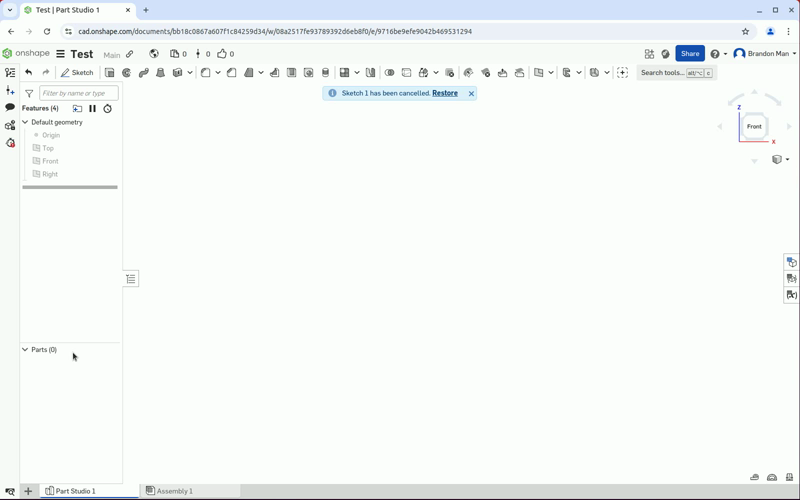
key_up(shift)
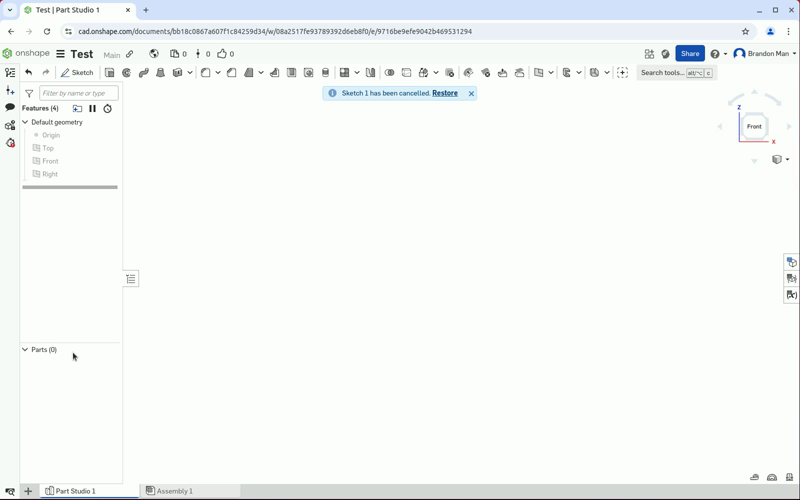
mouse_move(73, 352)
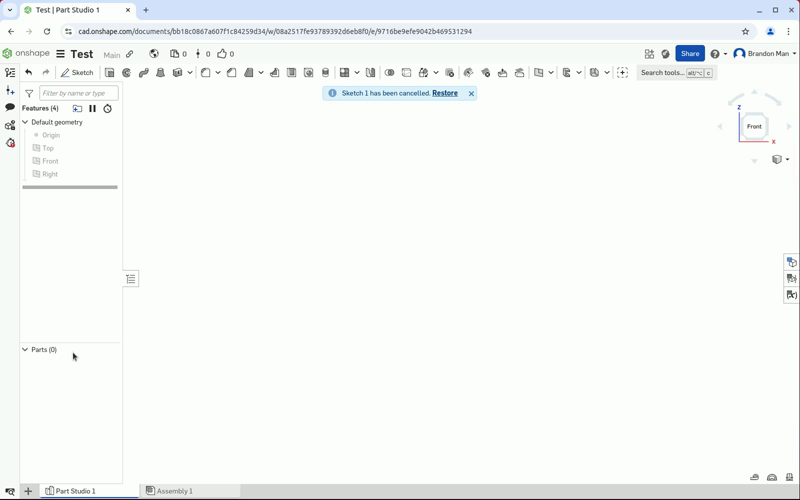
key(shift+y)
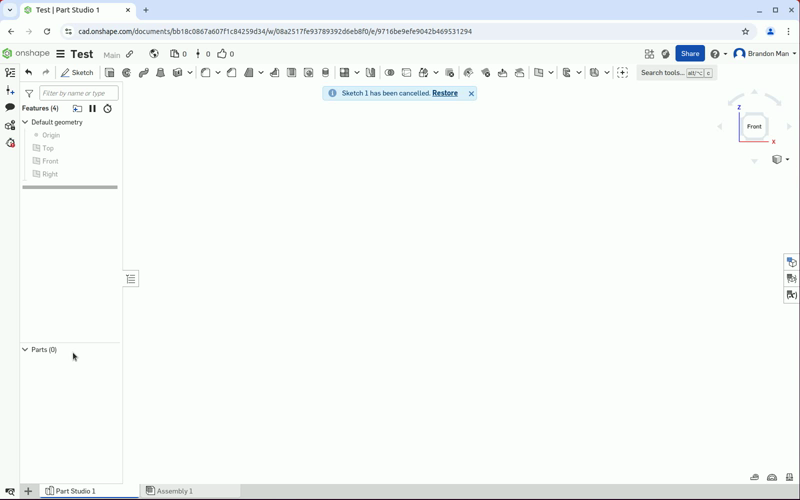
key(shift+s)
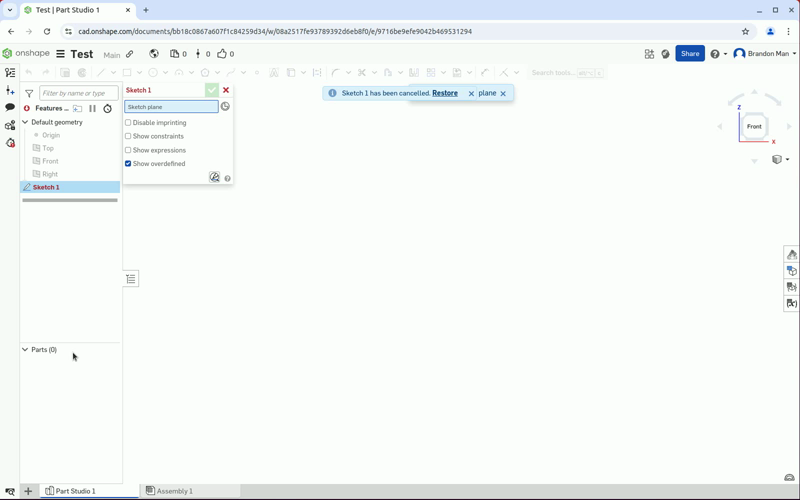
mouse_move(73, 163)
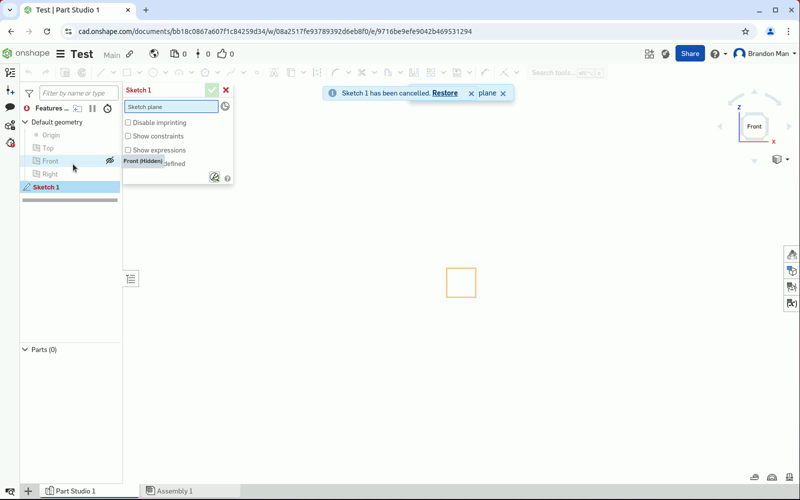
click(73, 163)
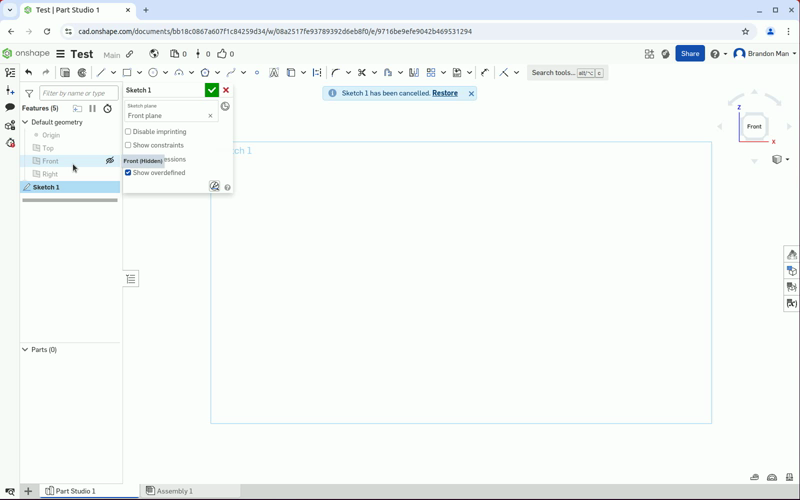
mouse_move(73, 352)
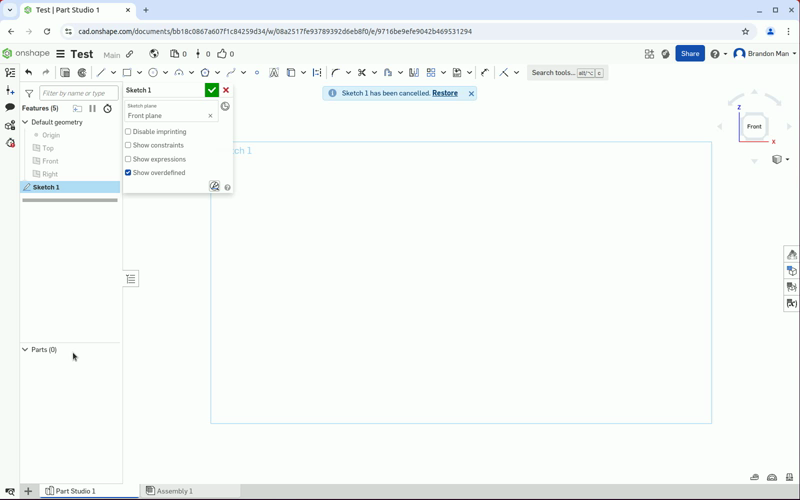
key(y)
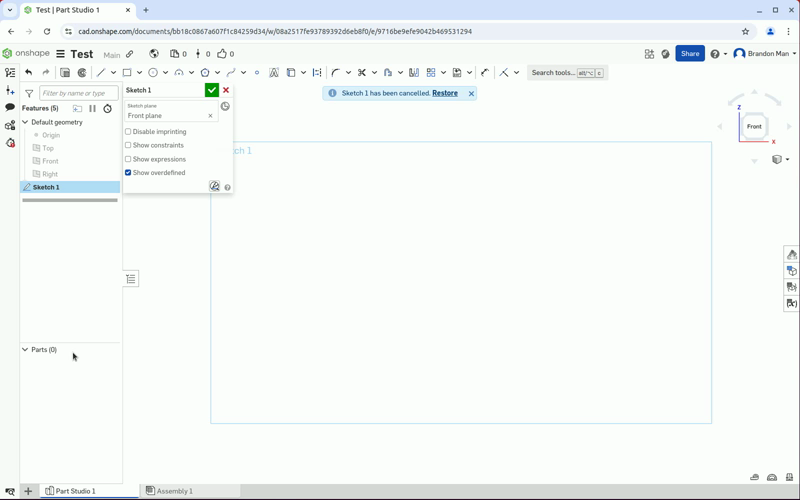
key(c)
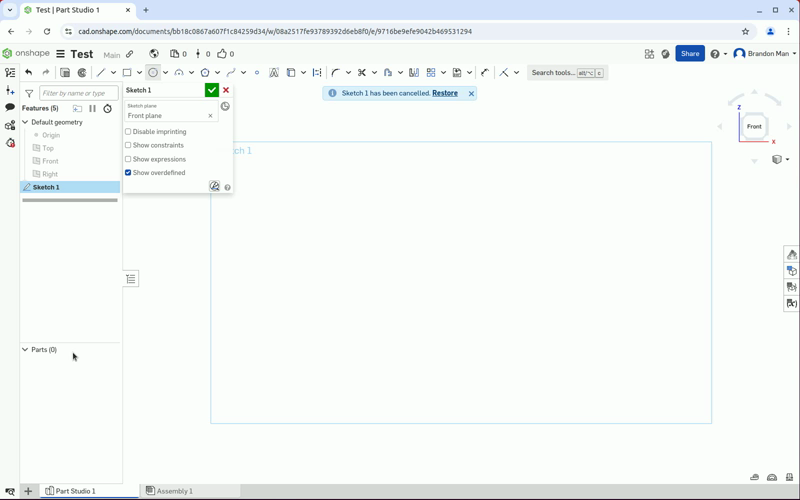
key_down(shift)
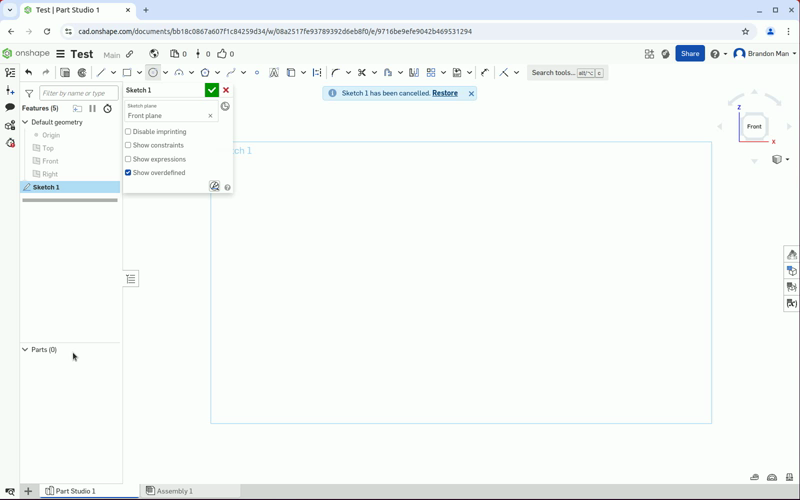
mouse_move(461, 282)
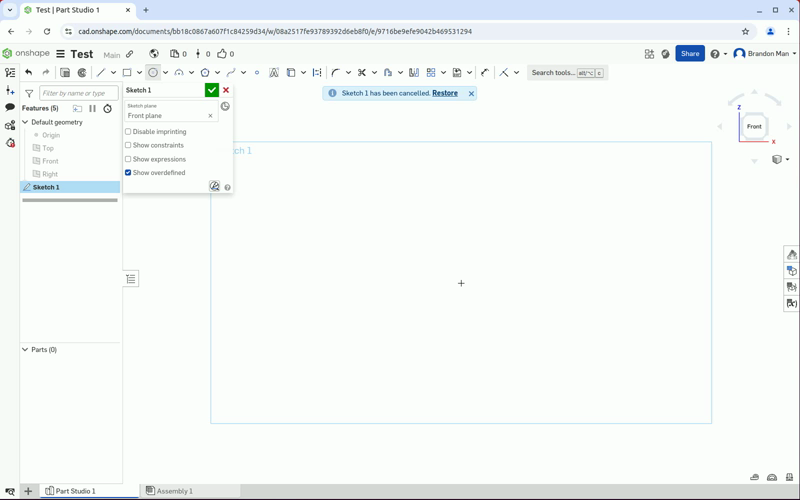
click(461, 282)
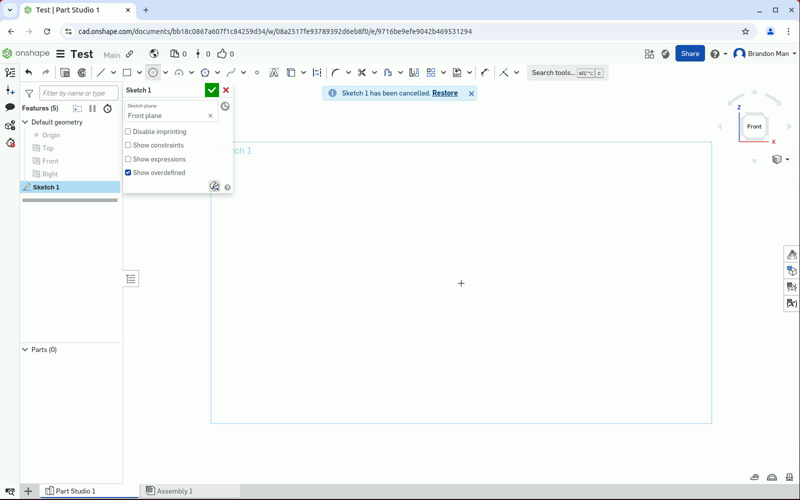
key_up(shift)
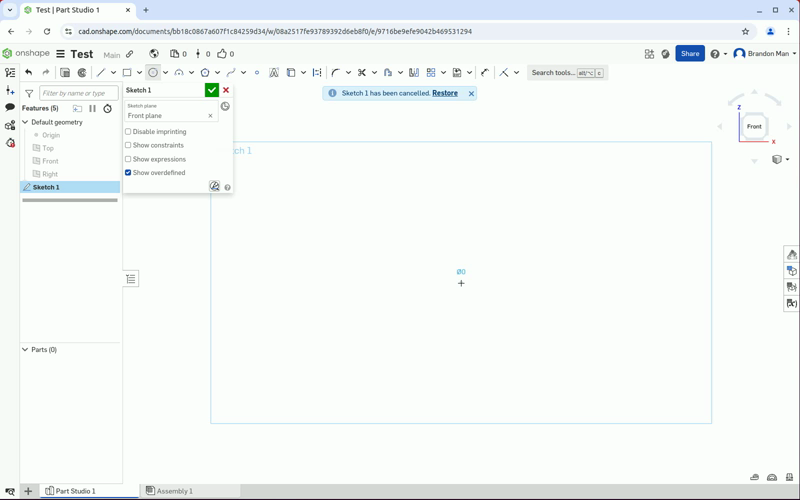
mouse_move(530, 282)
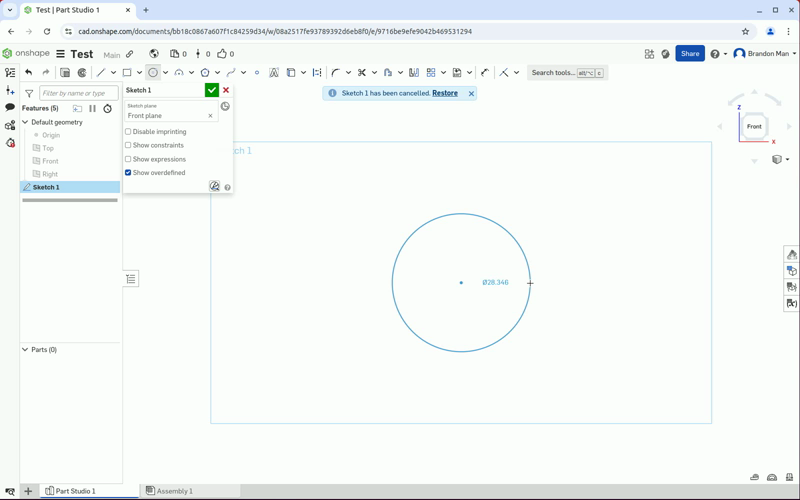
click(530, 282)
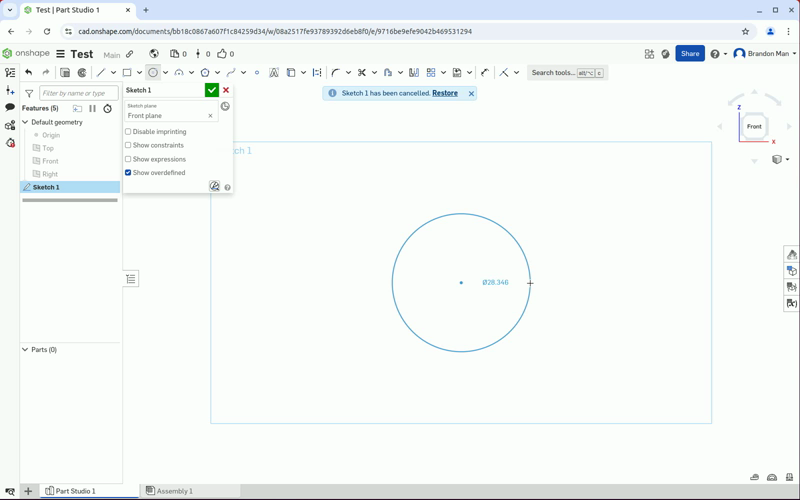
key(esc)
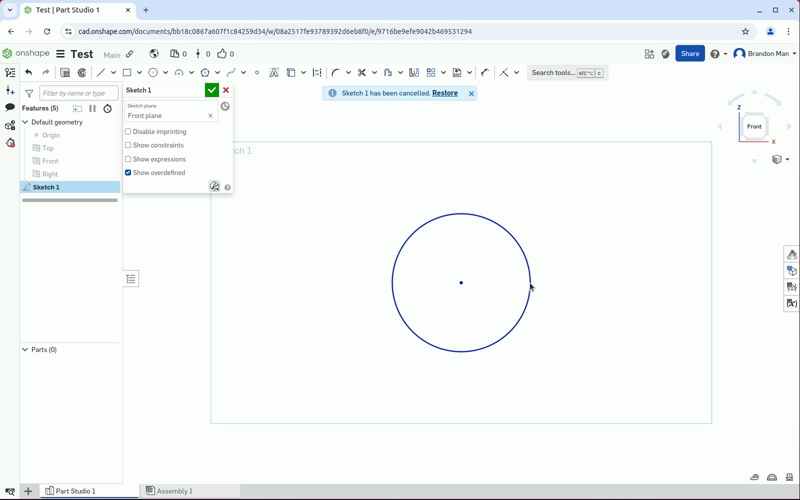
mouse_move(433, 272)
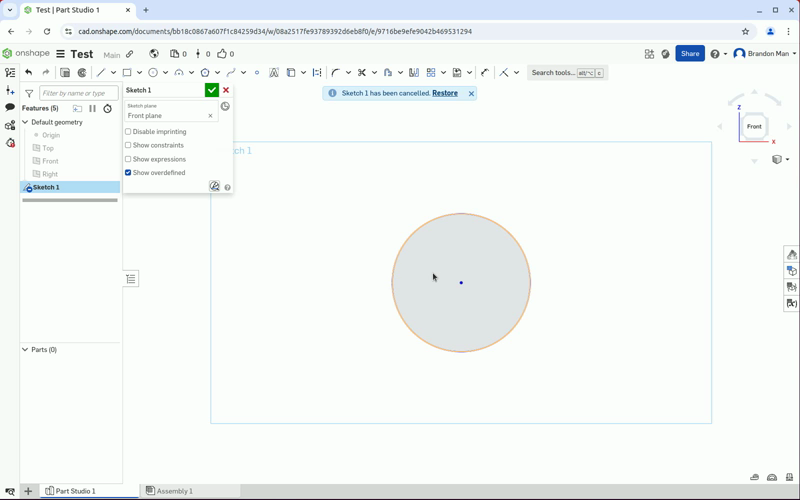
click(433, 272)
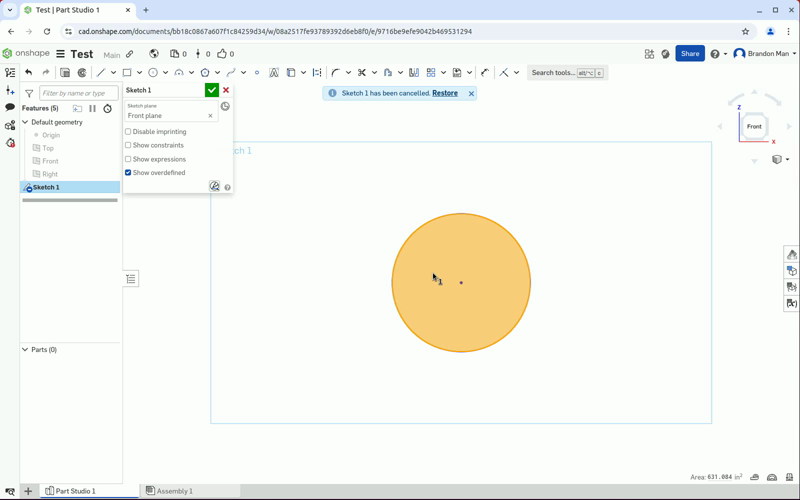
mouse_move(73, 352)
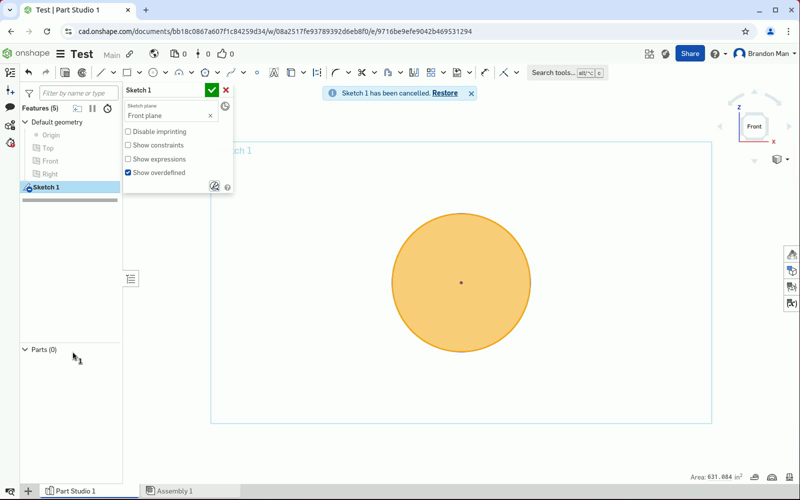
key(shift+y)
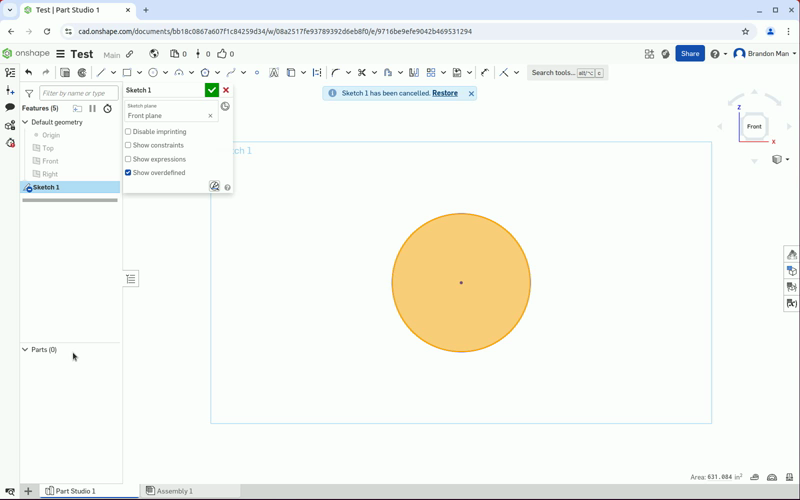
key(shift+e)
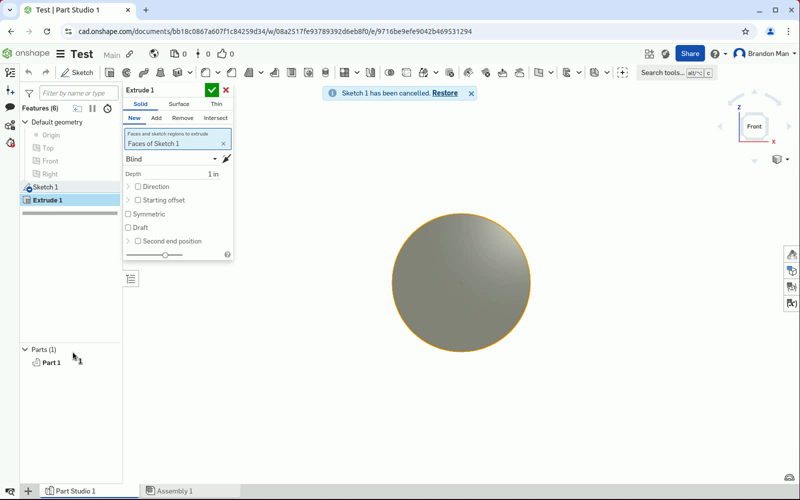
mouse_move(143, 106)
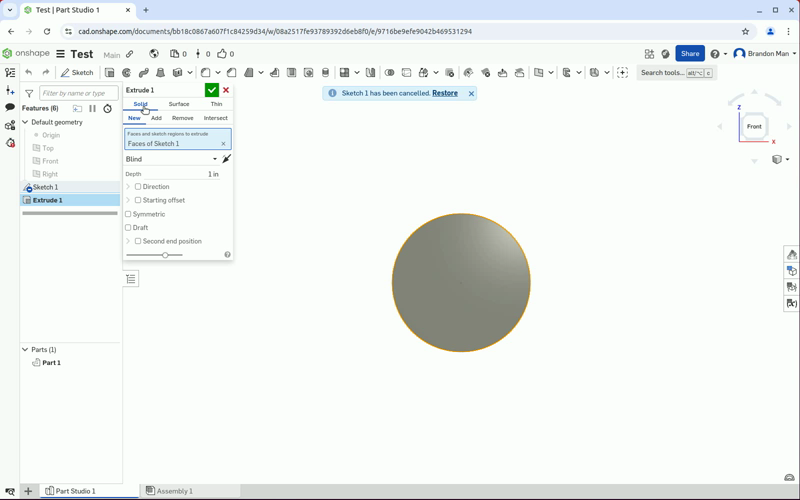
click(143, 106)
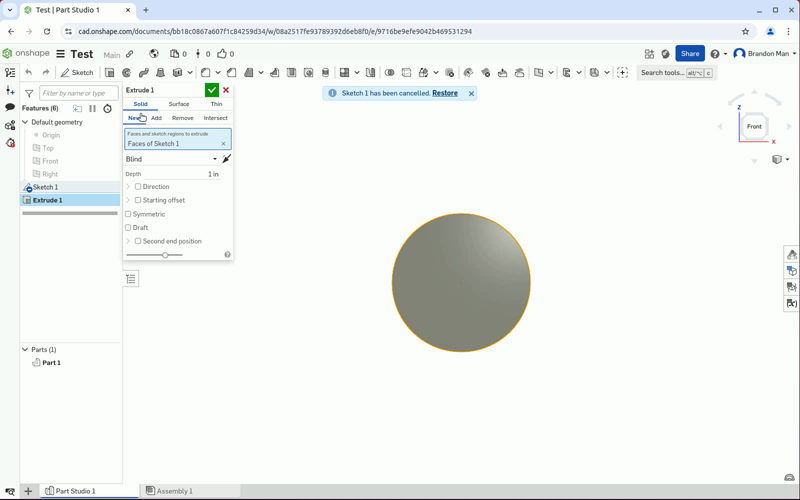
mouse_move(137, 120)
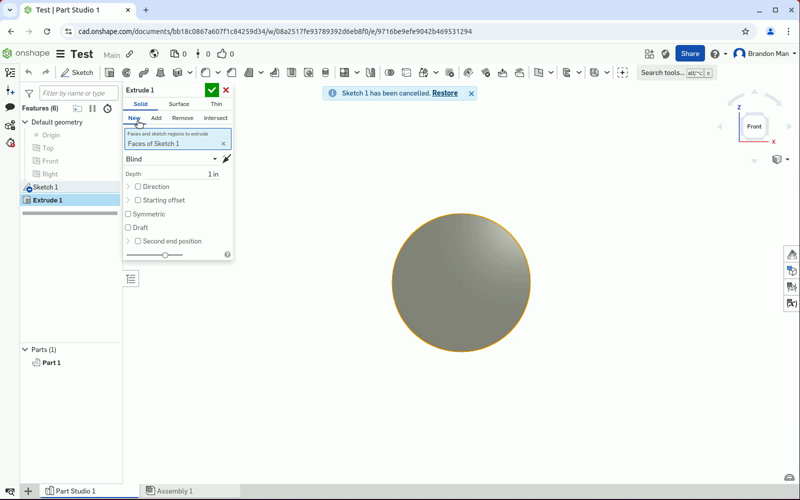
click(137, 120)
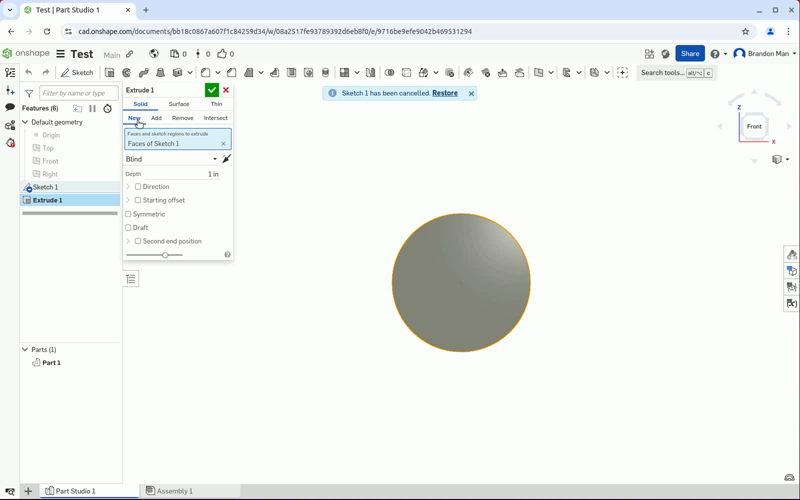
key(tab, 4)
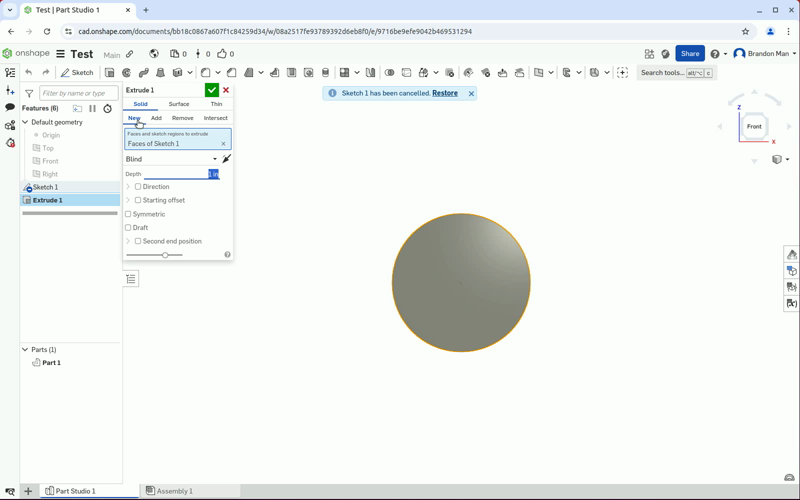
text(23.108)
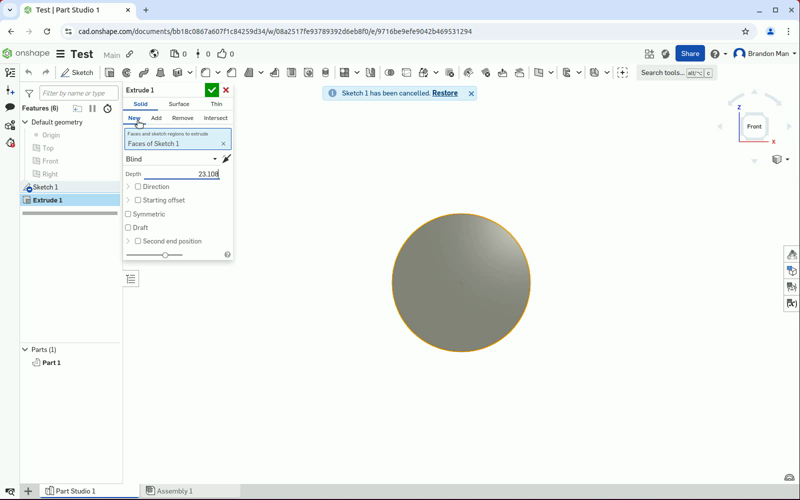
key(enter)
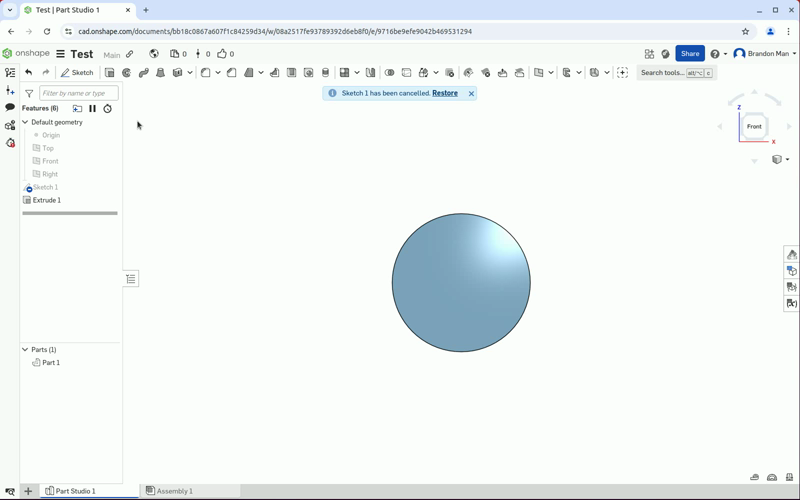
key(shift+h)
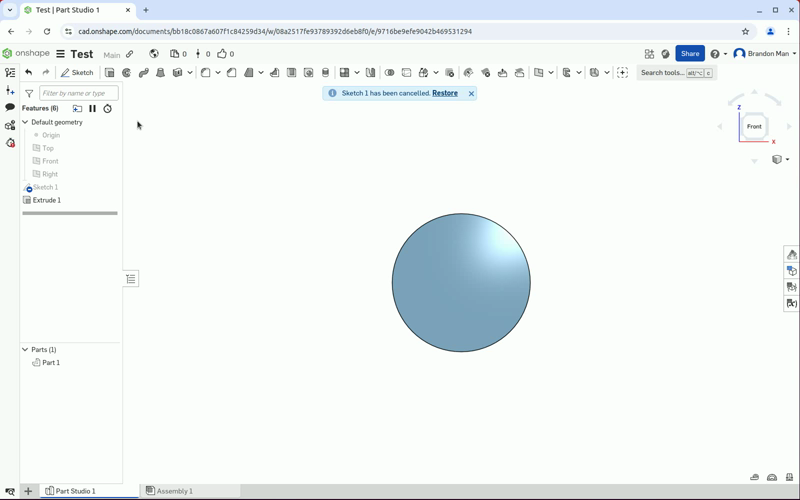
key(shift+h)
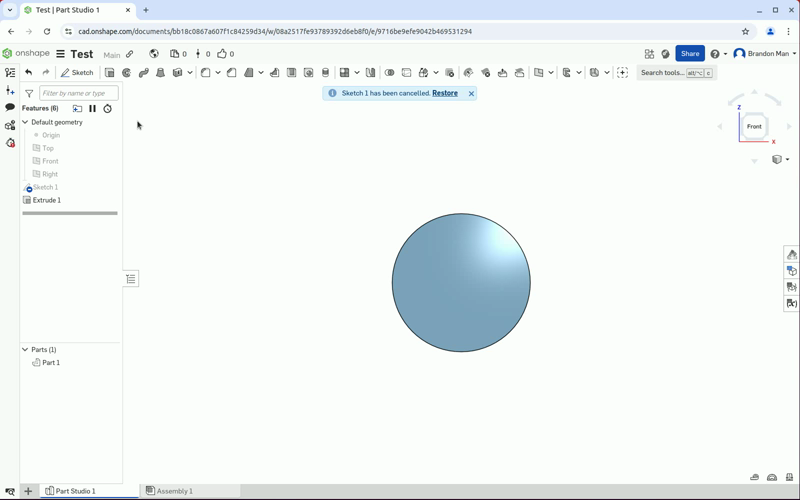
mouse_move(73, 189)
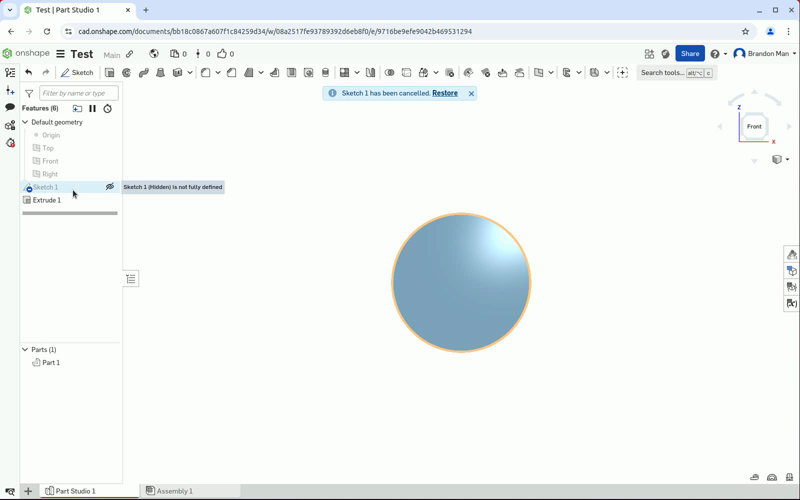
click(73, 189)
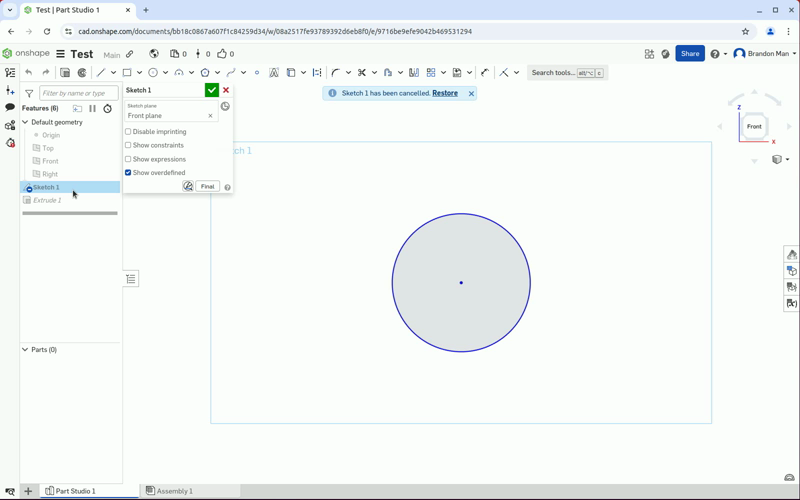
mouse_move(229, 92)
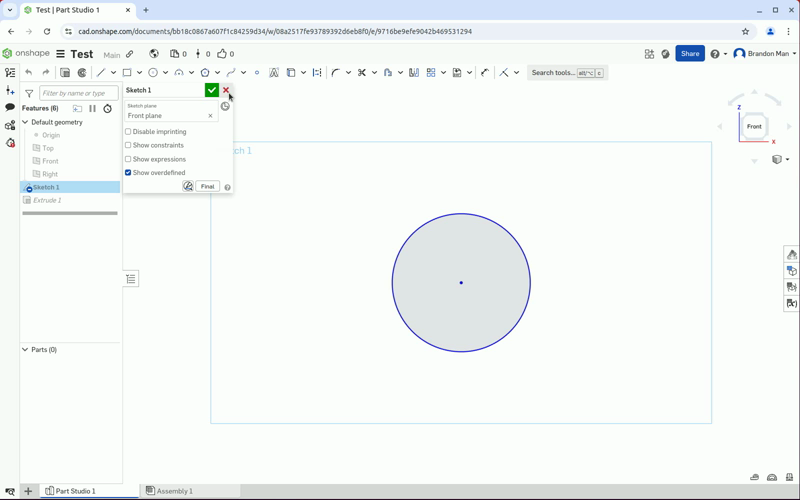
click(229, 92)
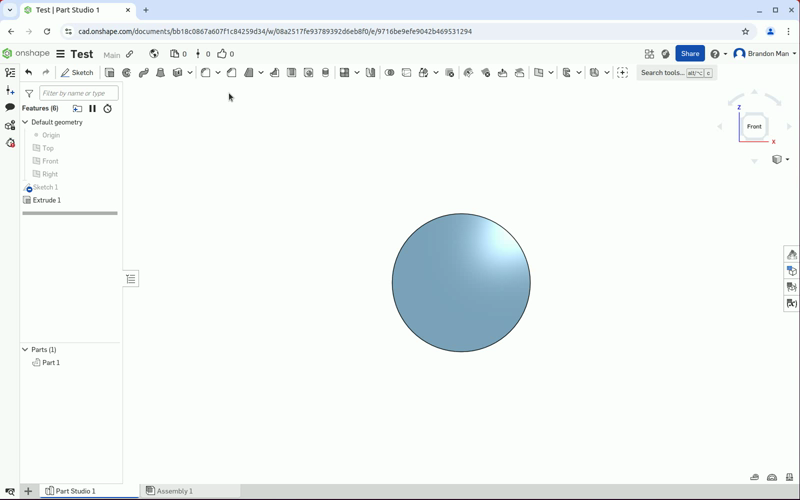
mouse_move(541, 75)
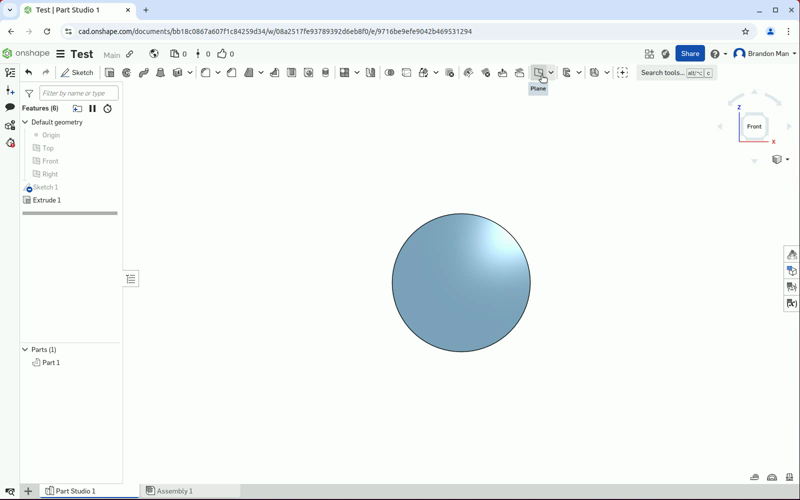
click(541, 75)
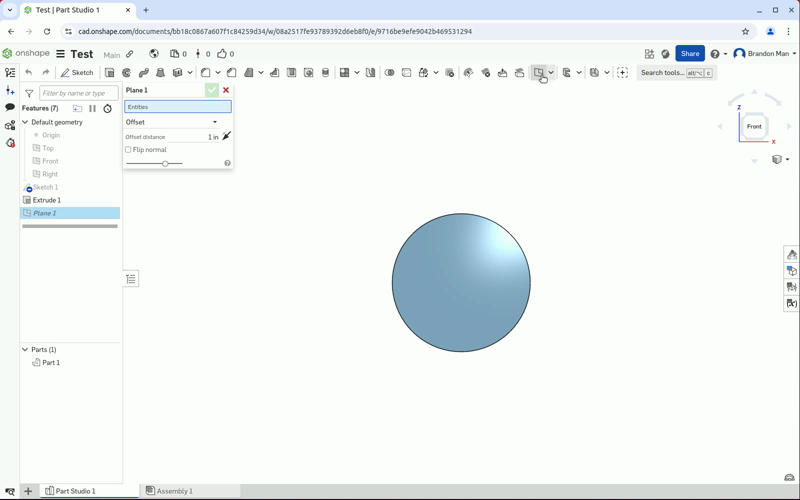
mouse_move(73, 163)
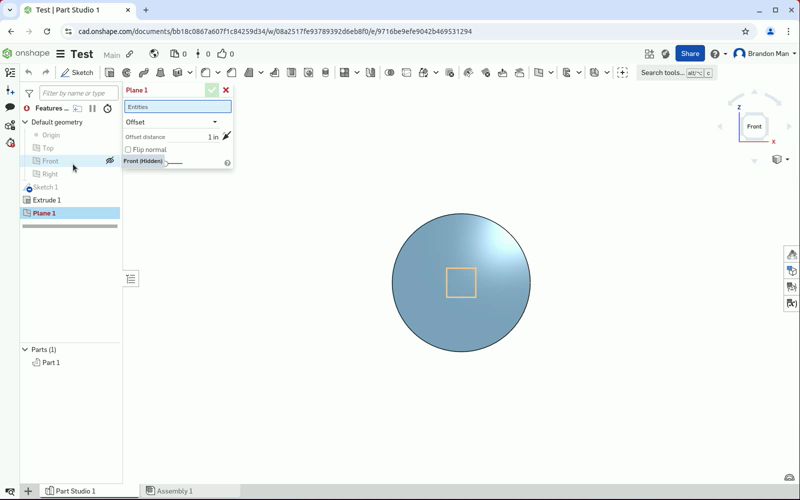
click(73, 163)
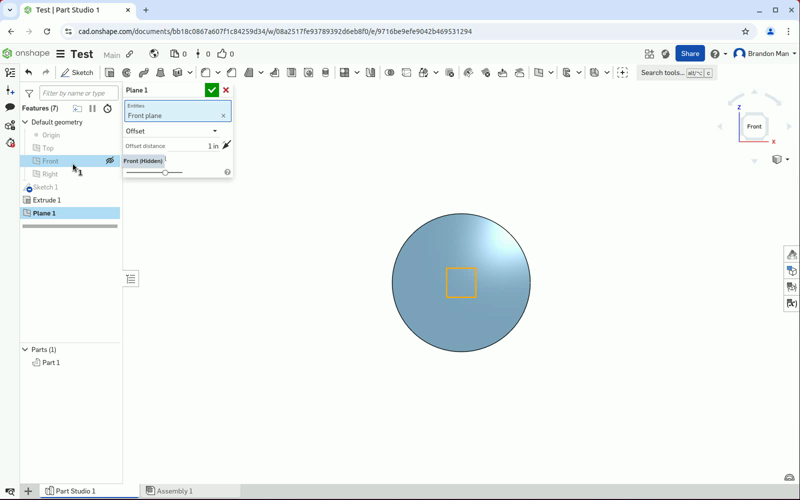
key(tab, 2)
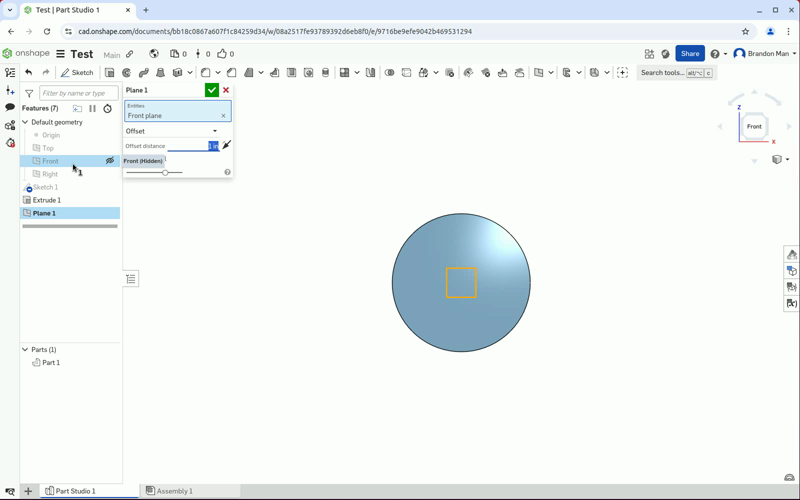
text(23.108)
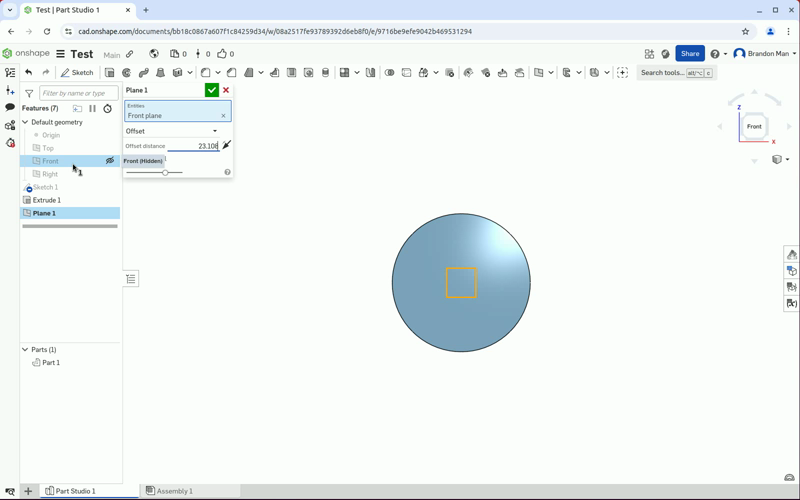
key(enter, 2)
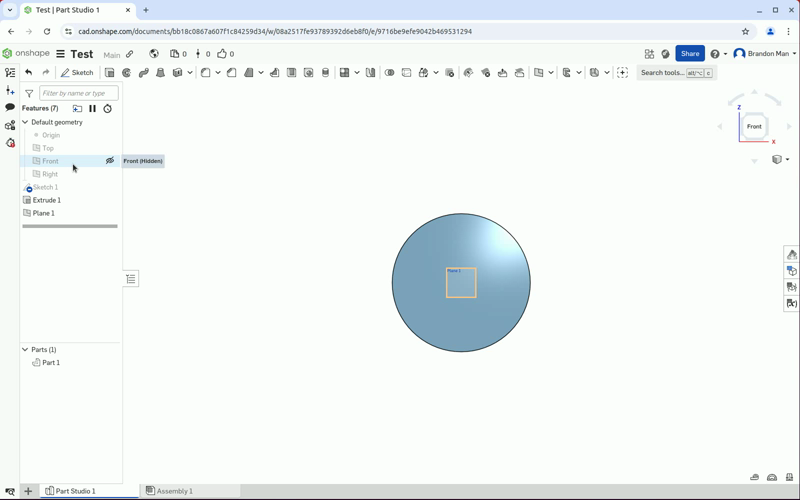
key(shift+s)
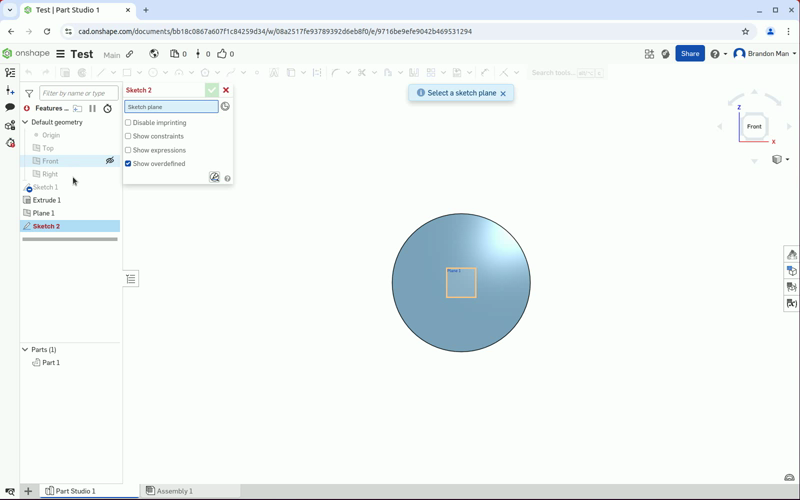
mouse_move(73, 215)
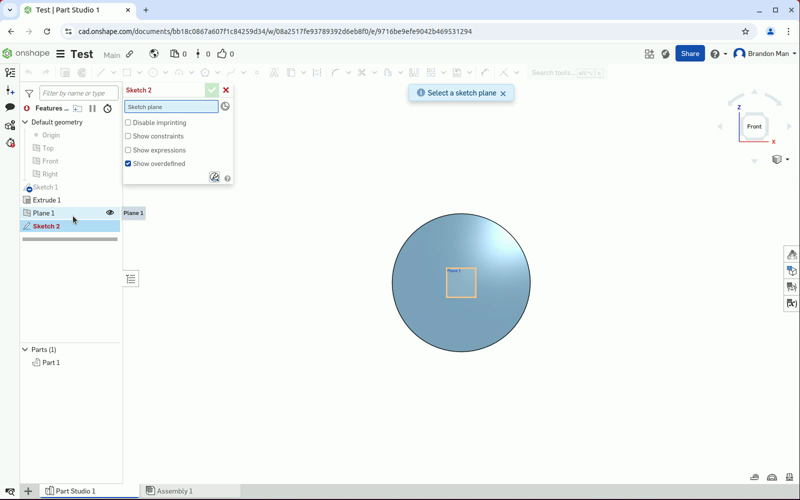
click(73, 215)
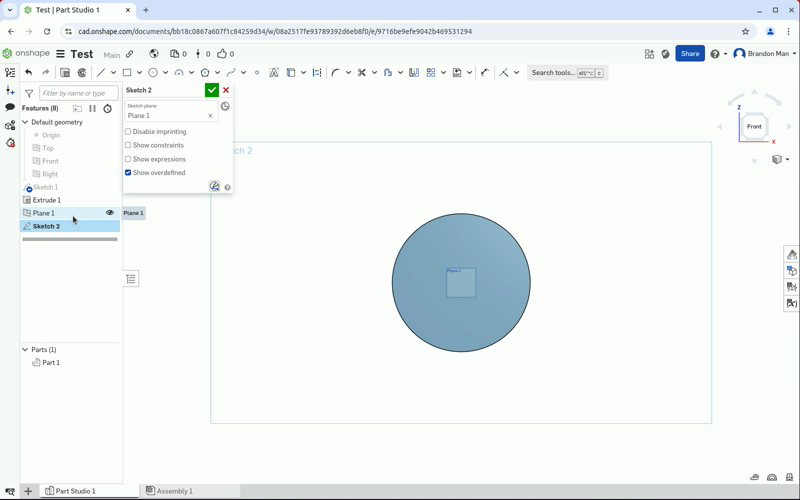
mouse_move(73, 352)
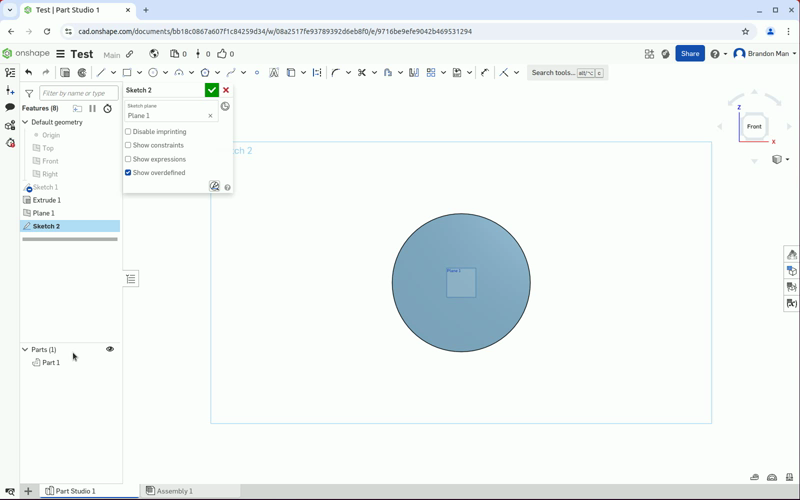
key(y)
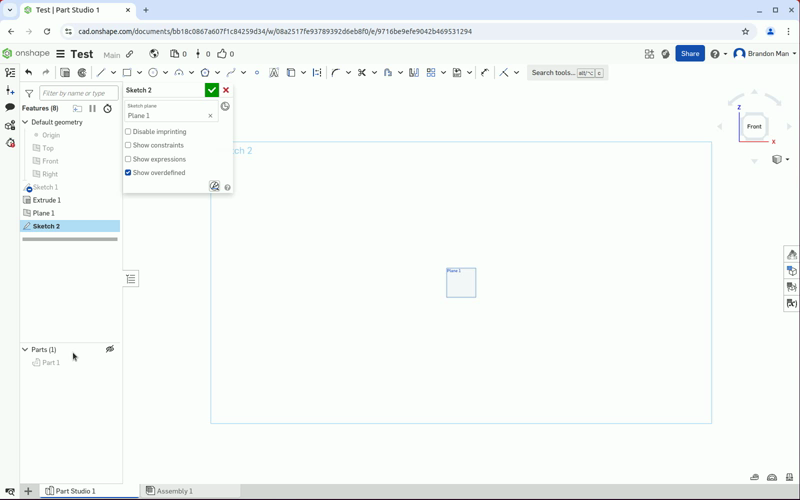
key(l)
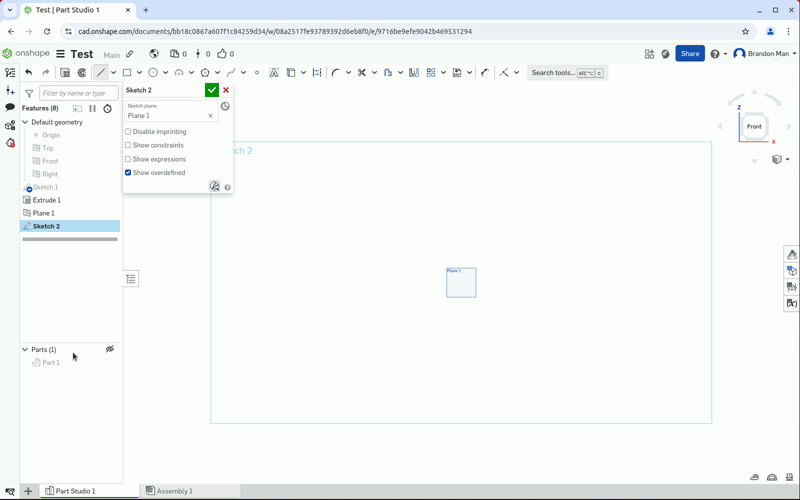
key_down(shift)
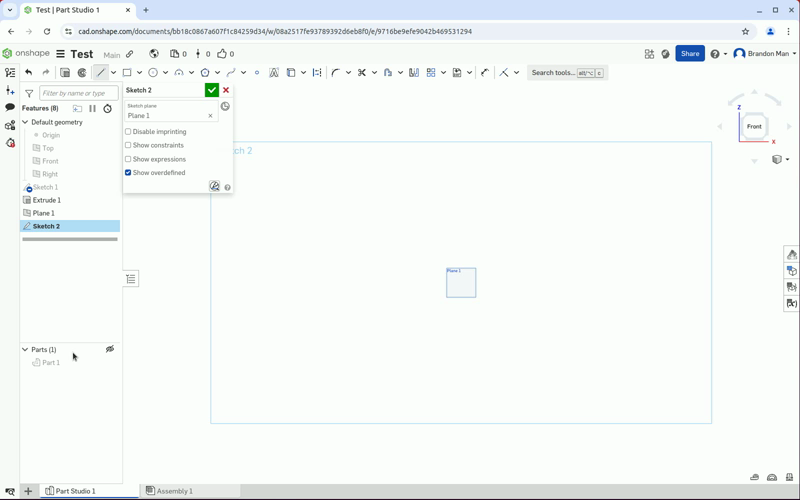
mouse_move(416, 334)
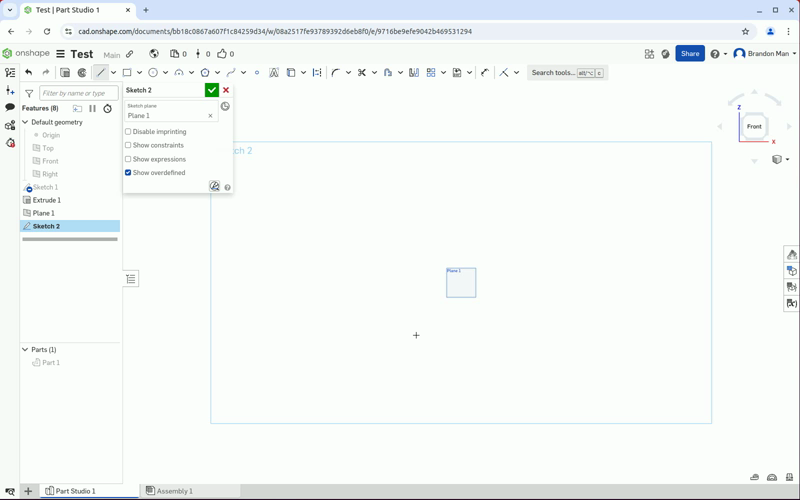
click(416, 334)
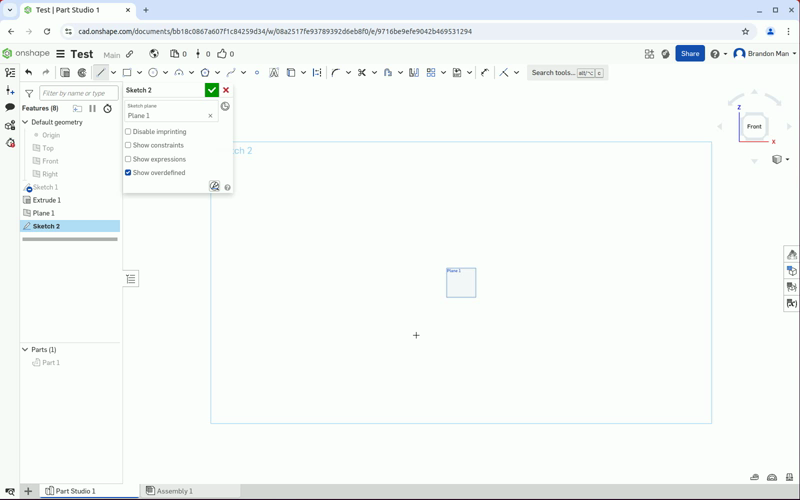
key_up(shift)
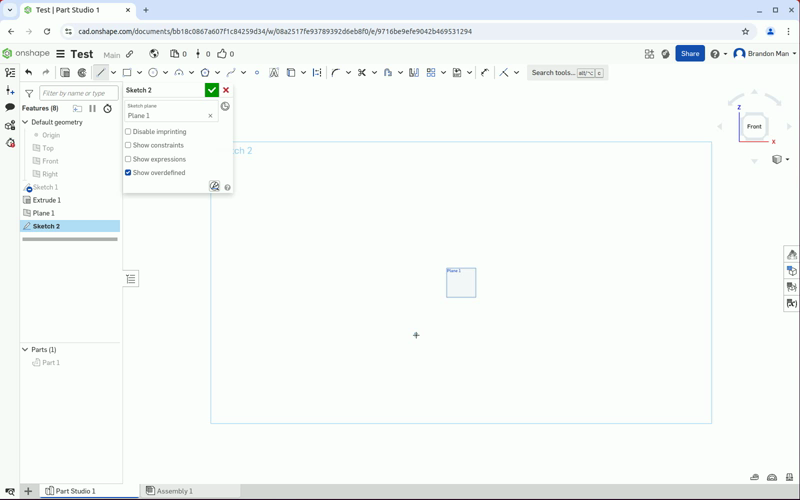
key_down(shift)
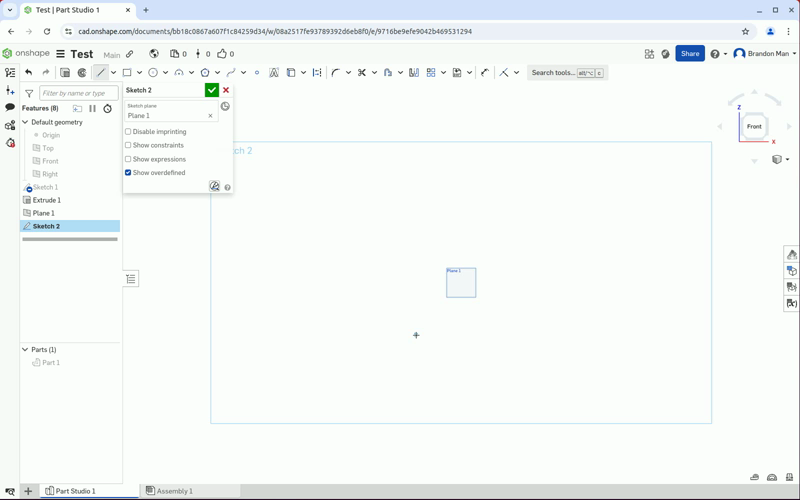
mouse_move(504, 334)
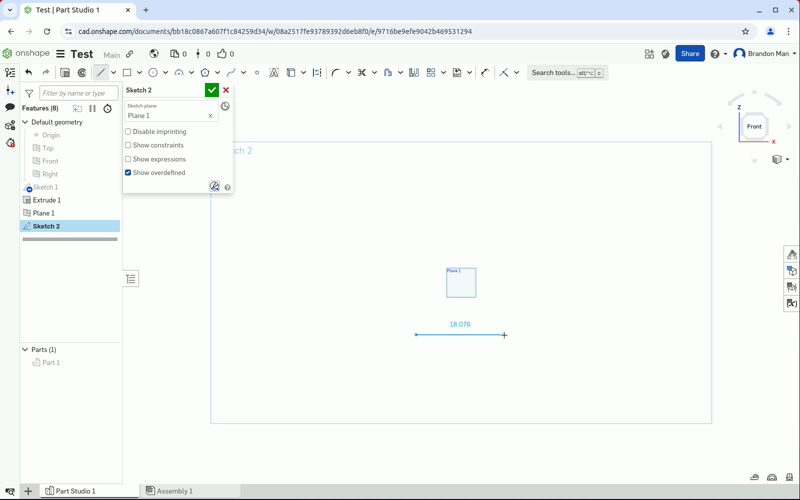
click(504, 334)
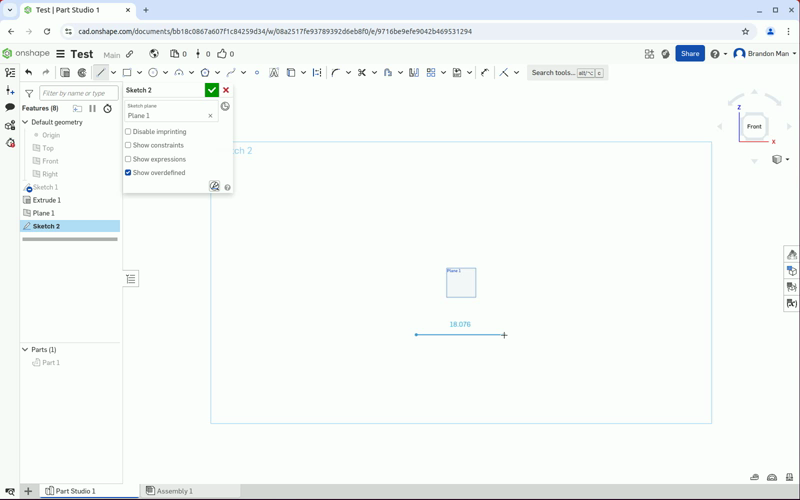
key_up(shift)
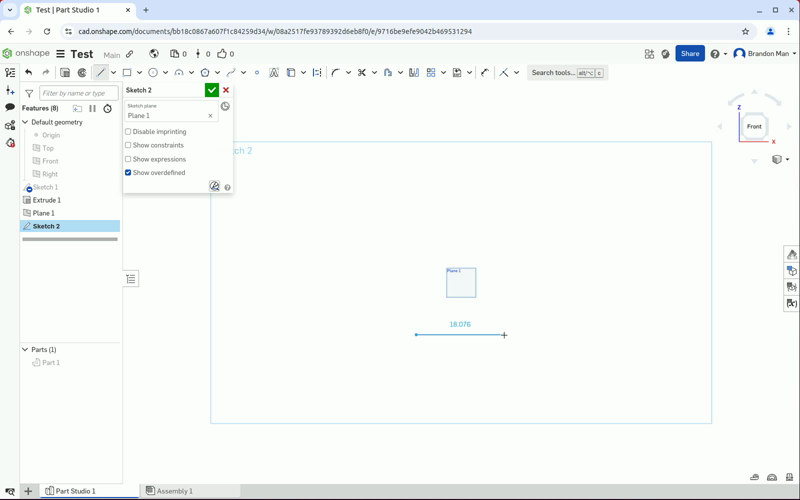
key_down(shift)
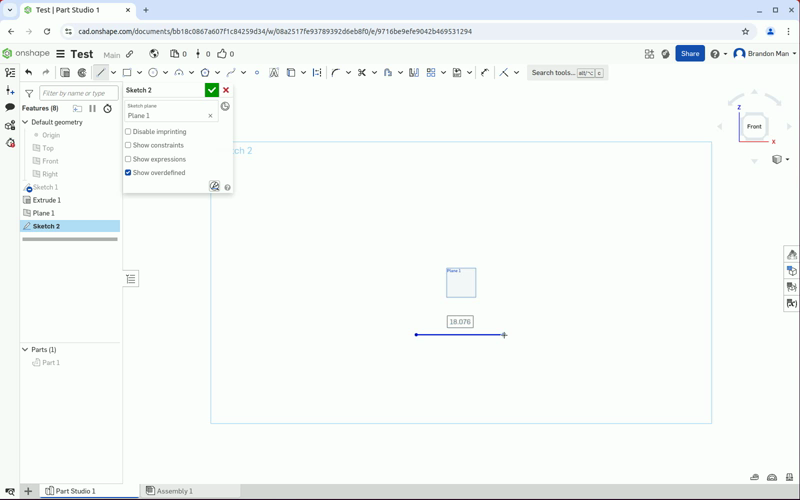
mouse_move(504, 231)
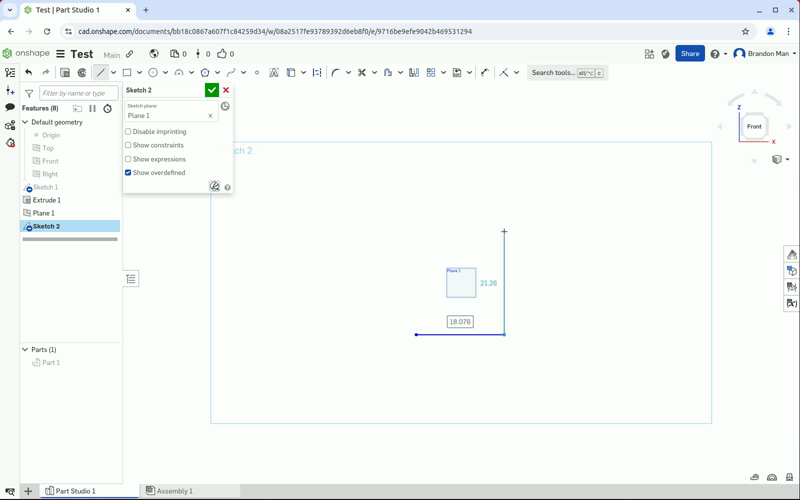
click(504, 231)
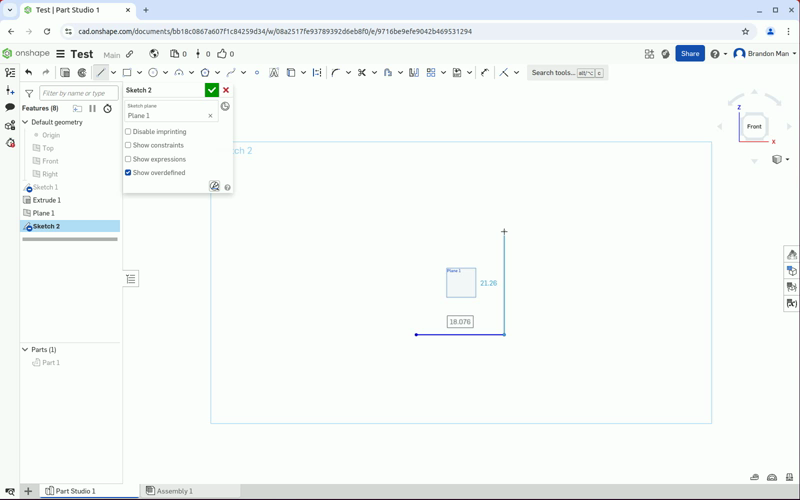
key_up(shift)
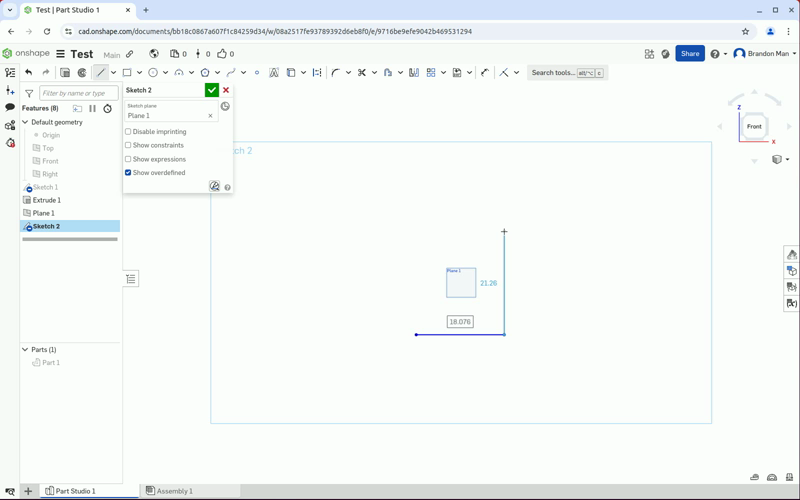
key_down(shift)
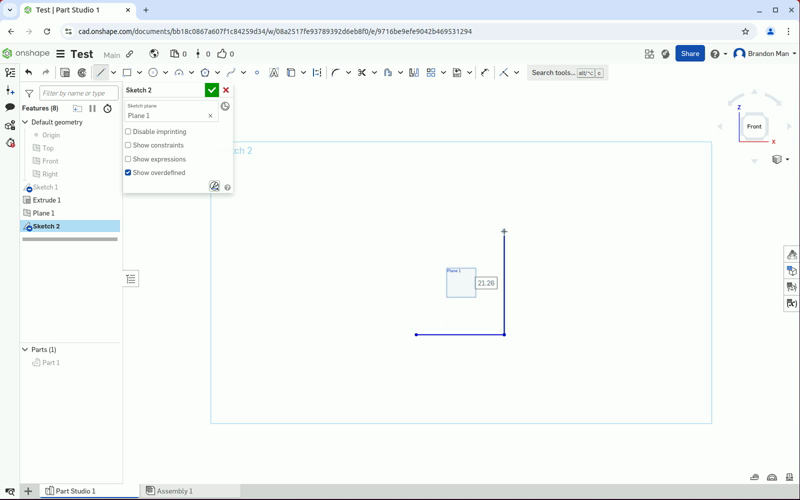
mouse_move(416, 231)
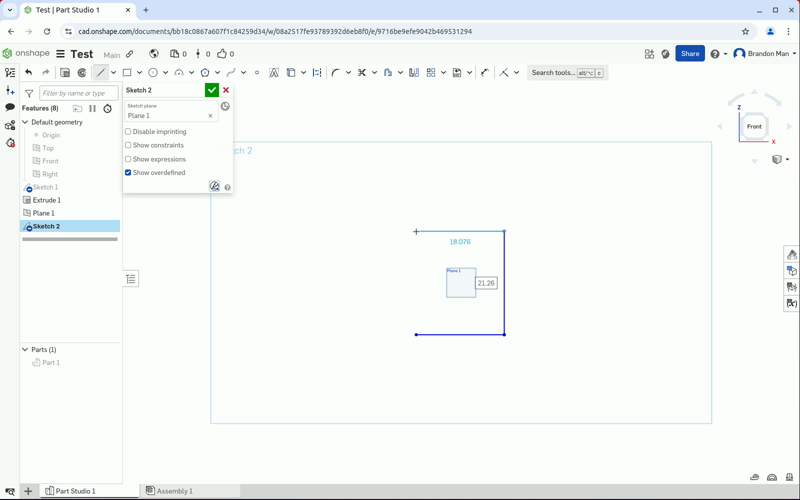
click(416, 231)
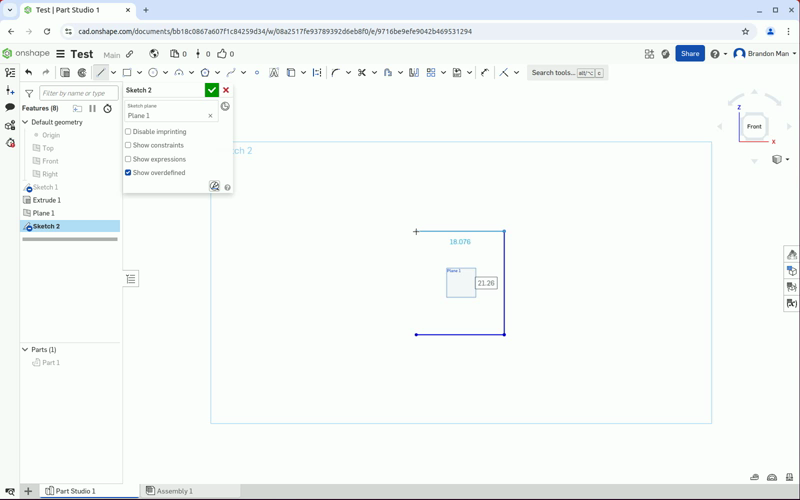
key_up(shift)
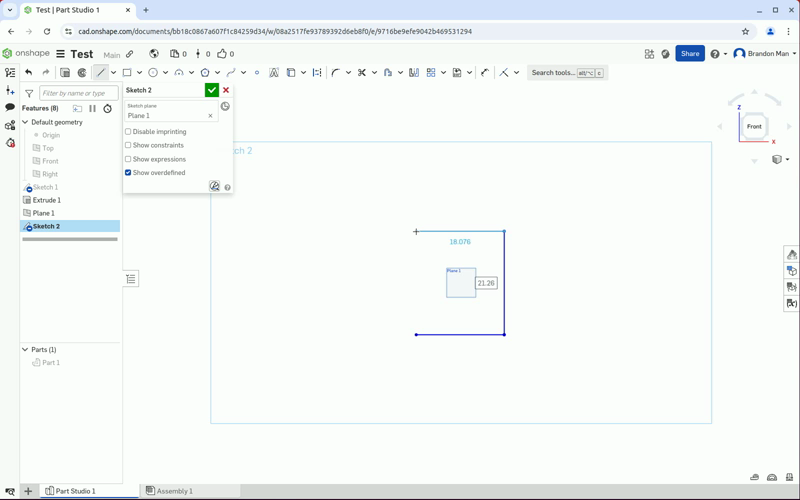
key_down(shift)
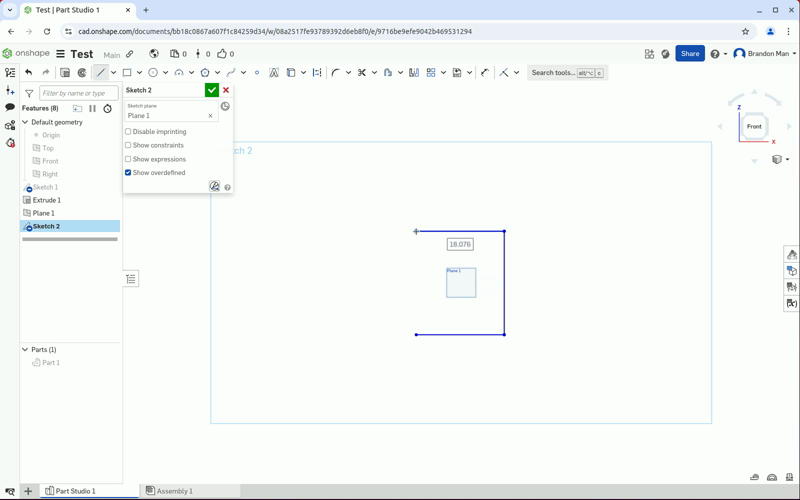
mouse_move(416, 334)
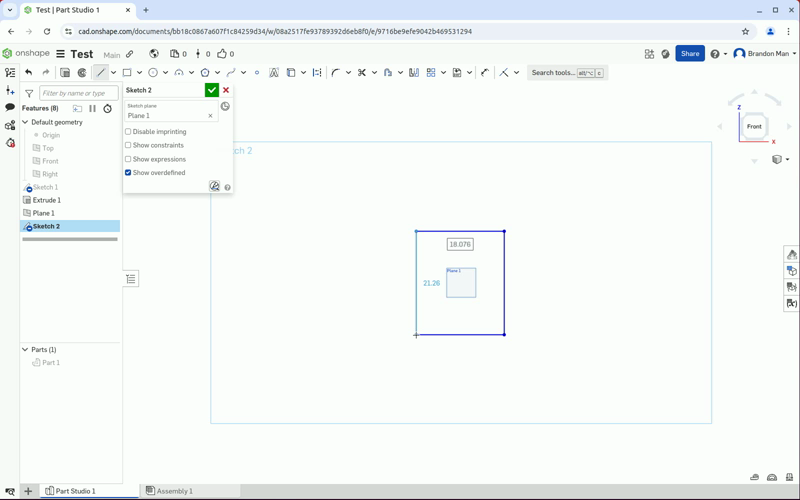
key_up(shift)
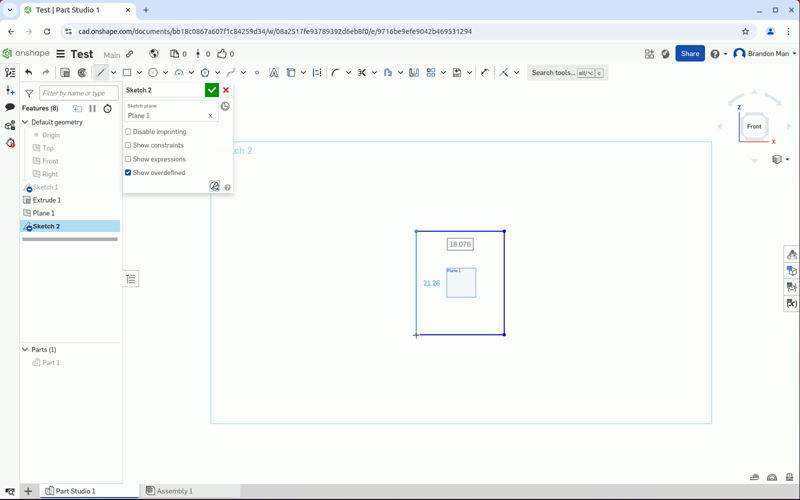
click(416, 334)
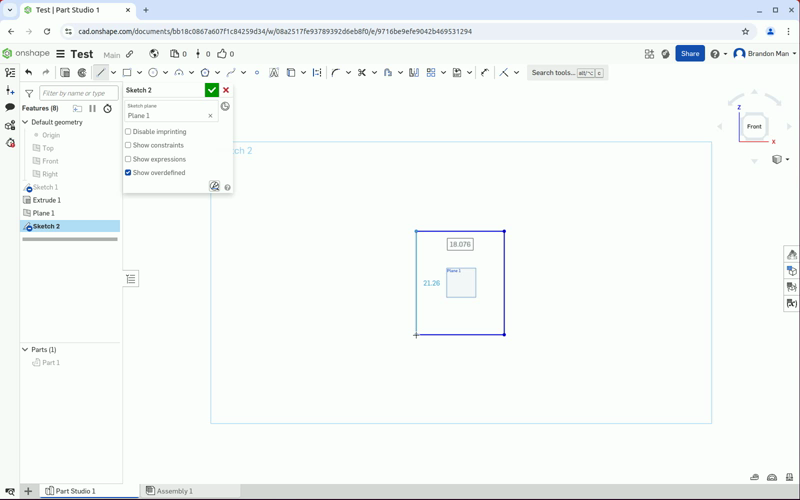
key(esc)
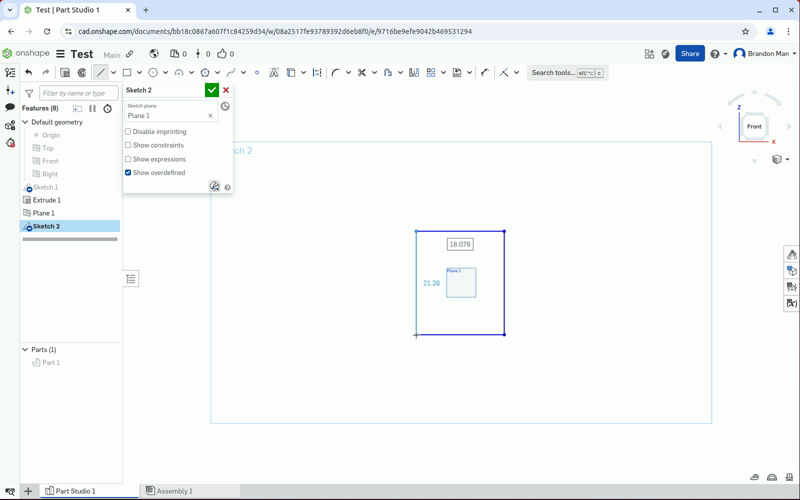
mouse_move(445, 315)
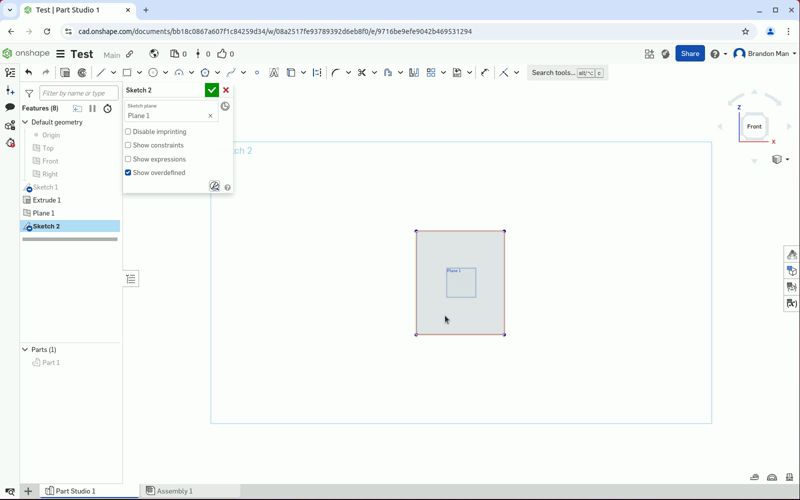
click(445, 315)
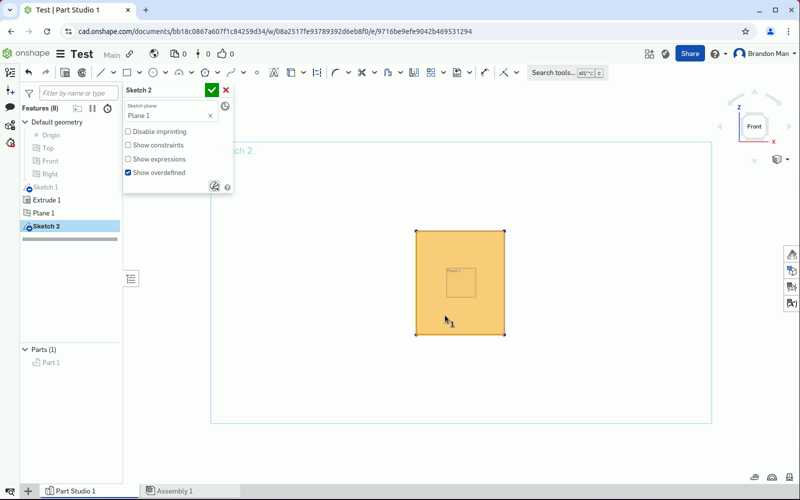
mouse_move(73, 352)
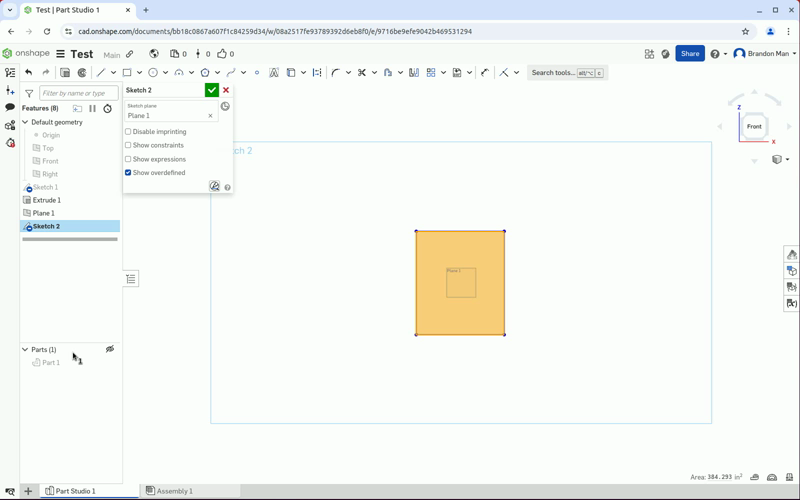
key(shift+y)
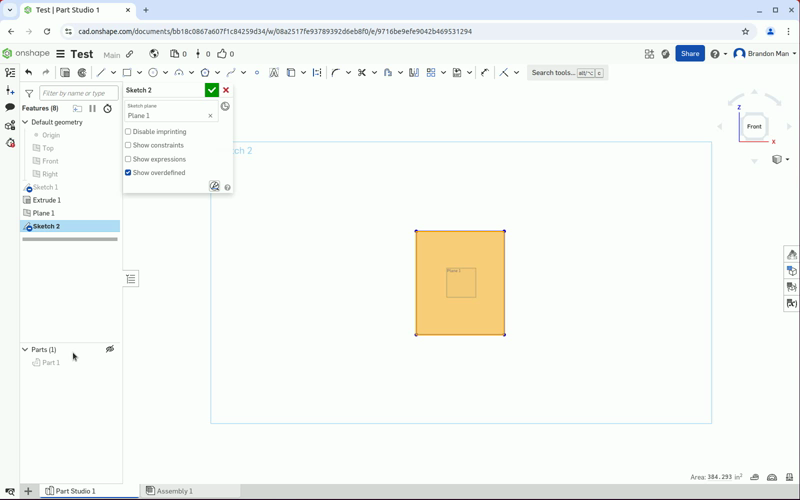
key(shift+e)
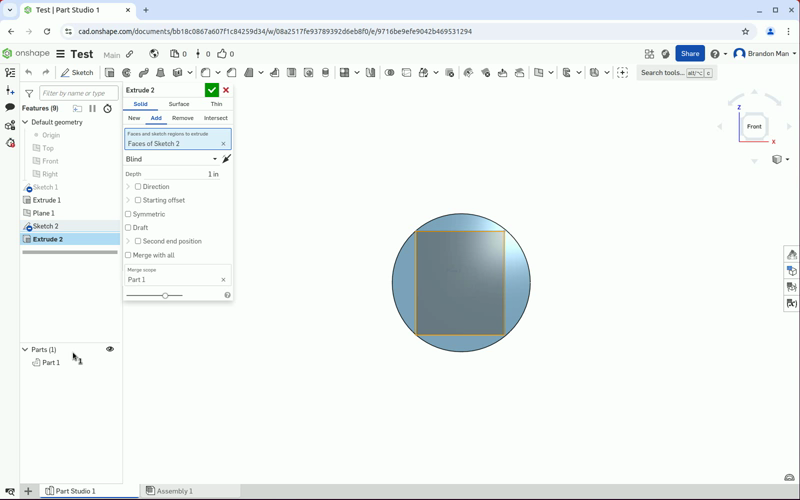
mouse_move(143, 106)
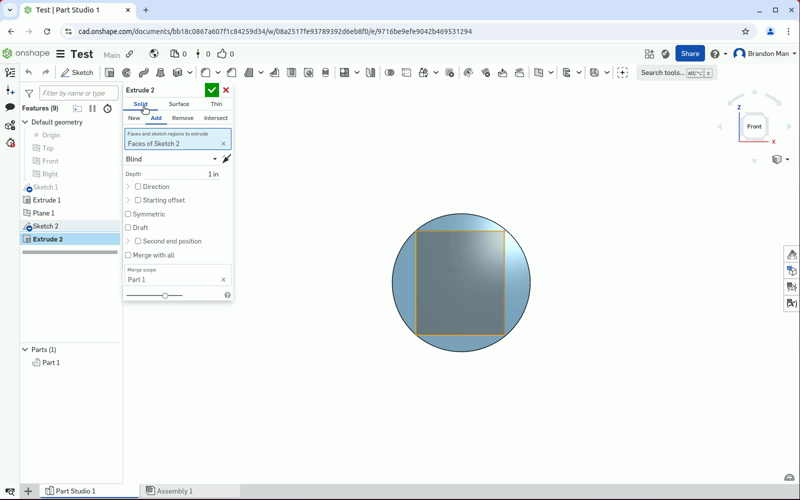
click(143, 106)
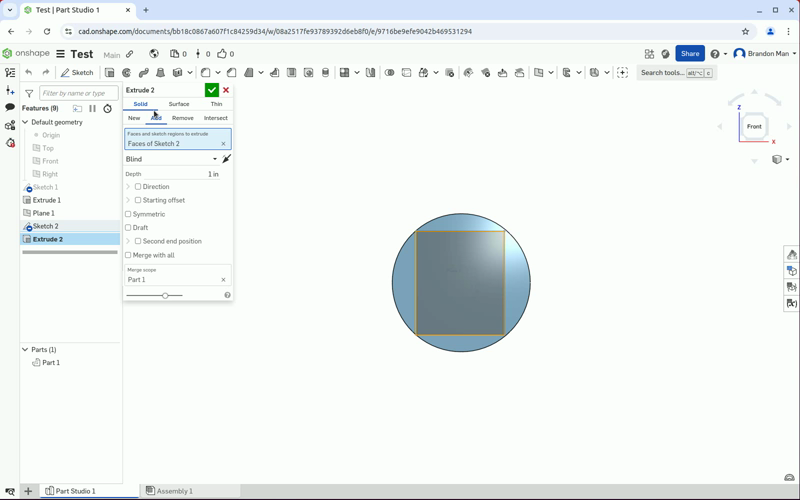
mouse_move(186, 120)
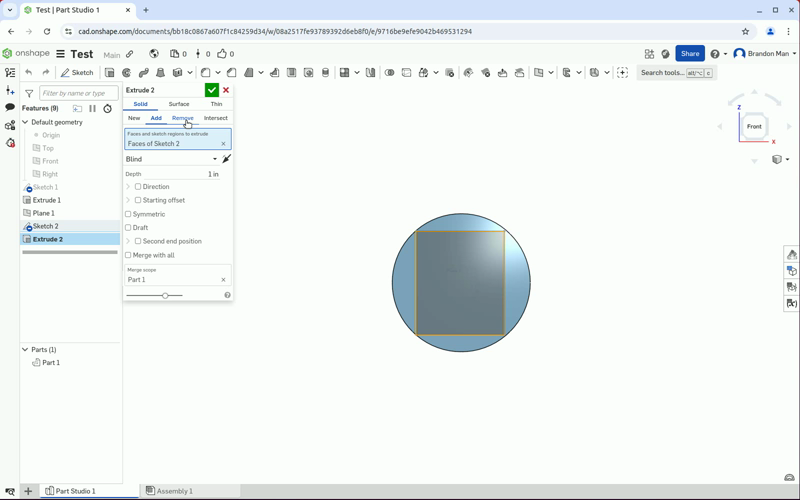
click(186, 120)
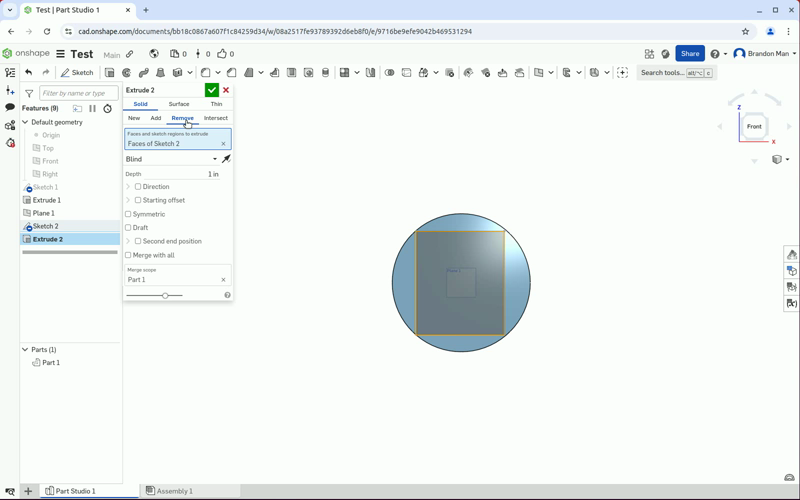
key(tab, 4)
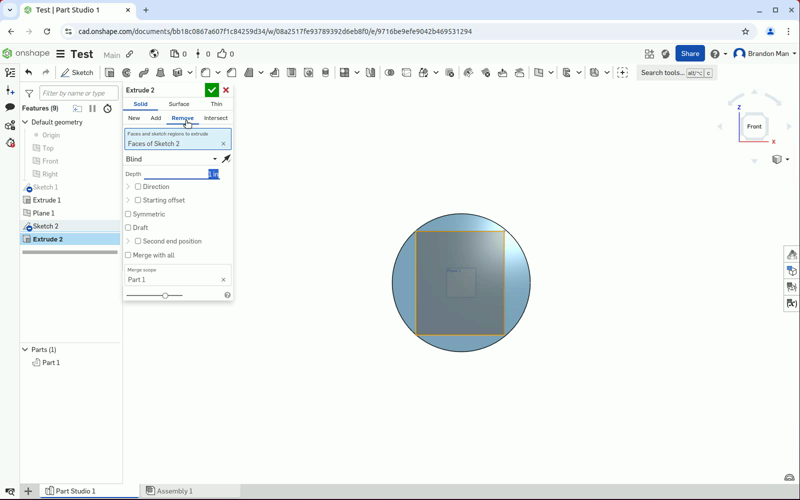
text(24.793)
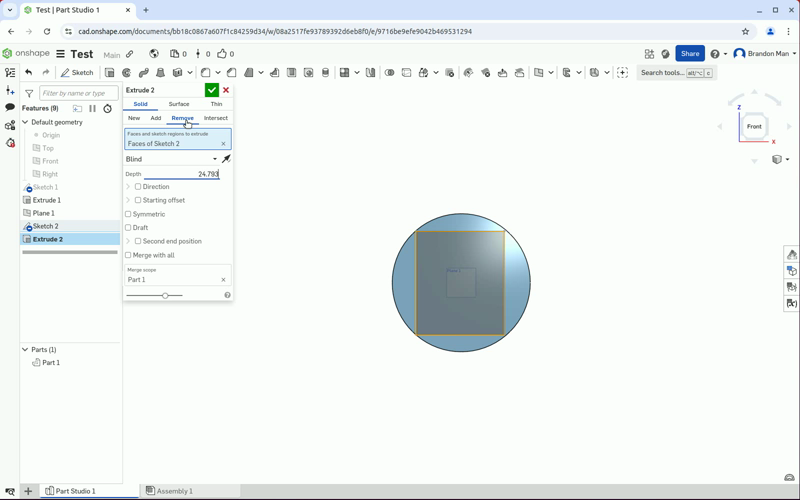
key(tab, 6)
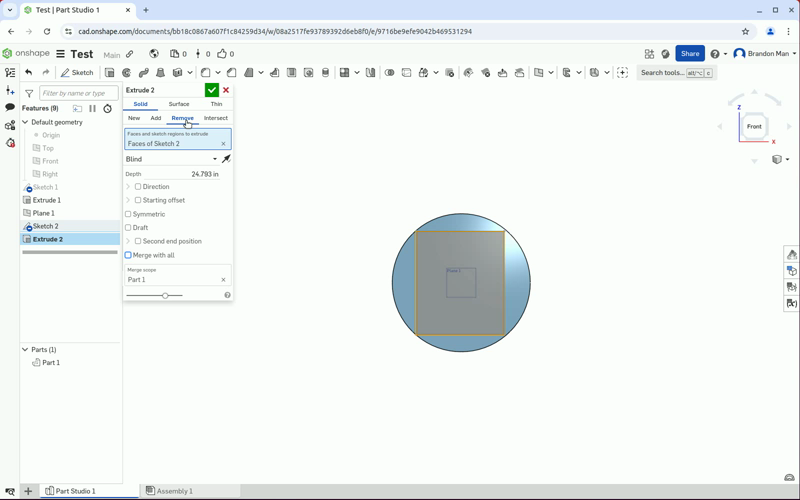
key(space)
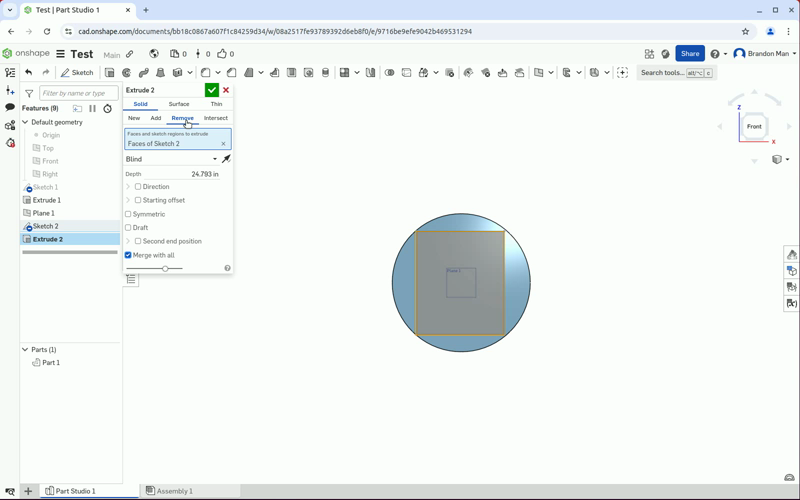
key(enter)
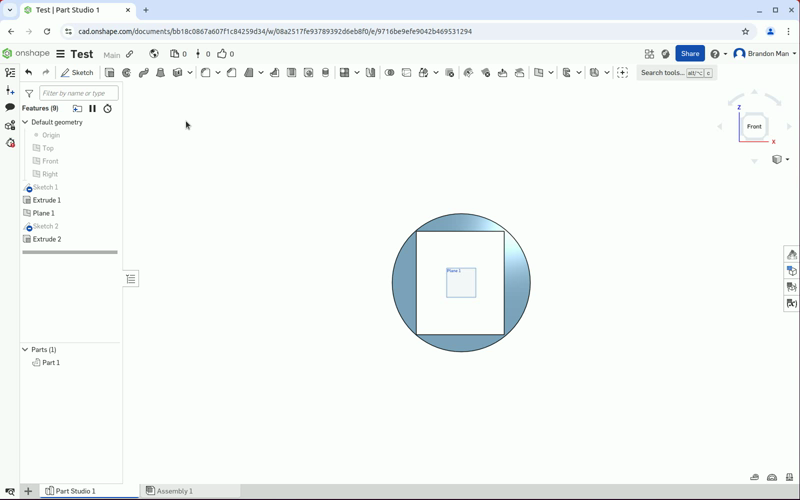
key(shift+h)
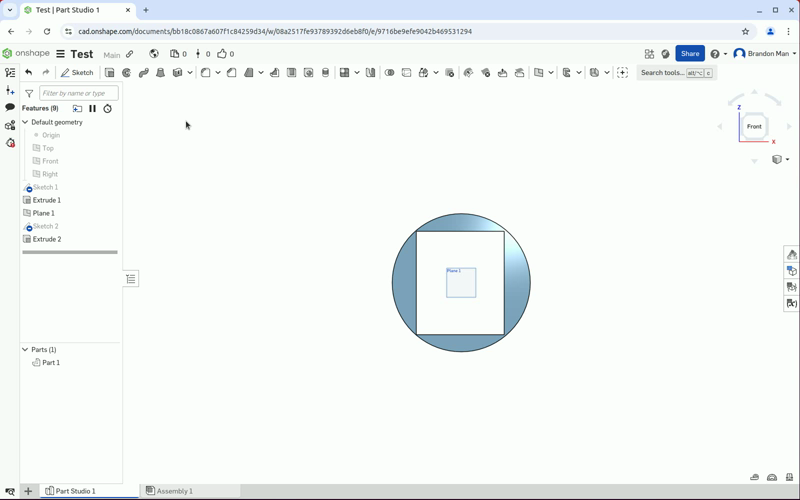
key(shift+h)
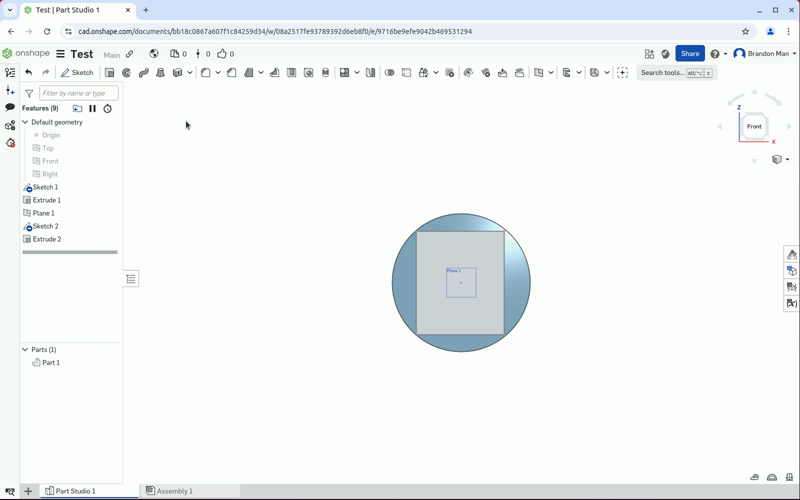
key(shift+7)
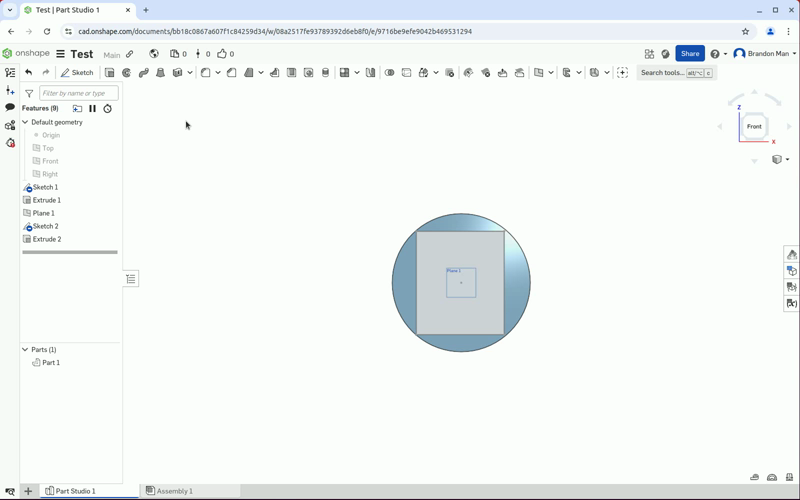
key(left, 2)
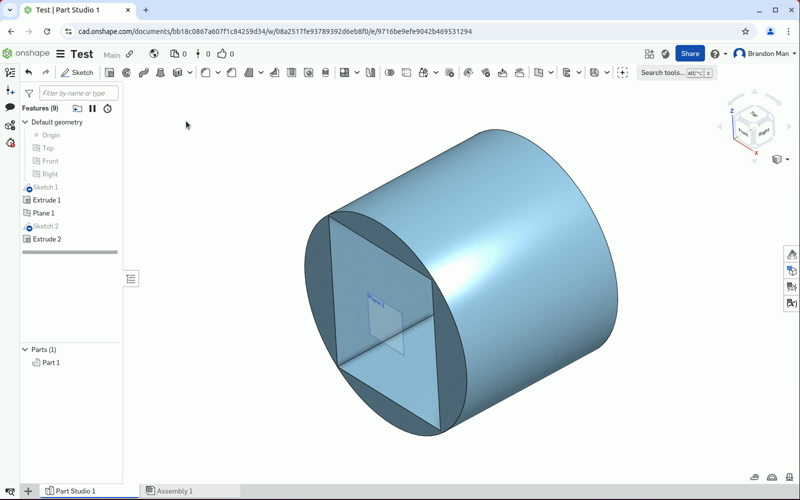
key(down, 2)
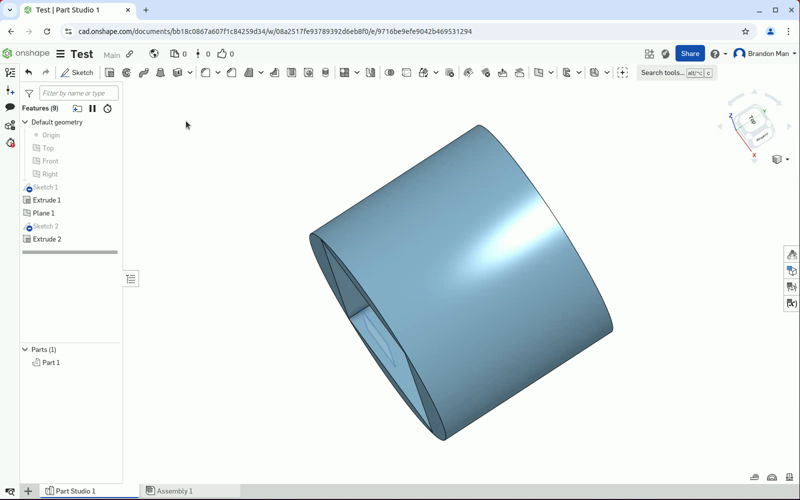
key(up, 2)
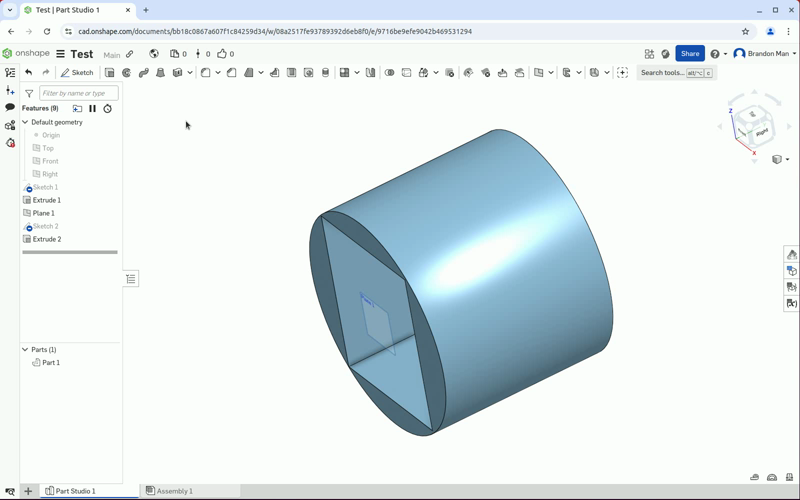
key(right, 2)
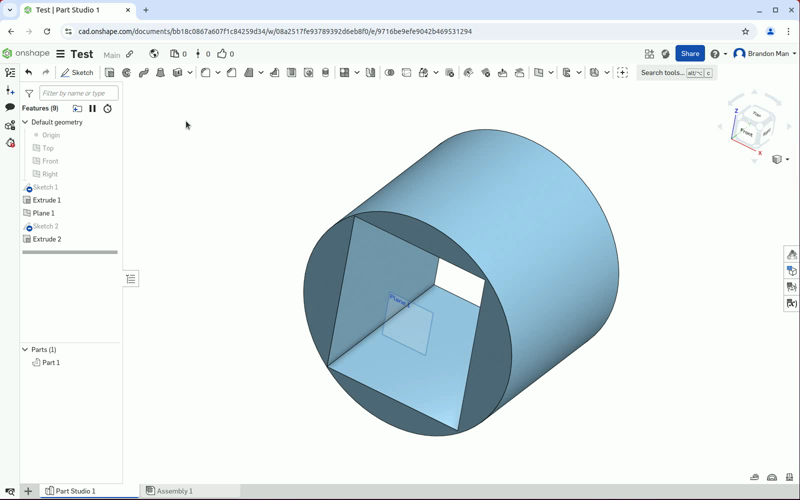
mouse_move(73, 189)
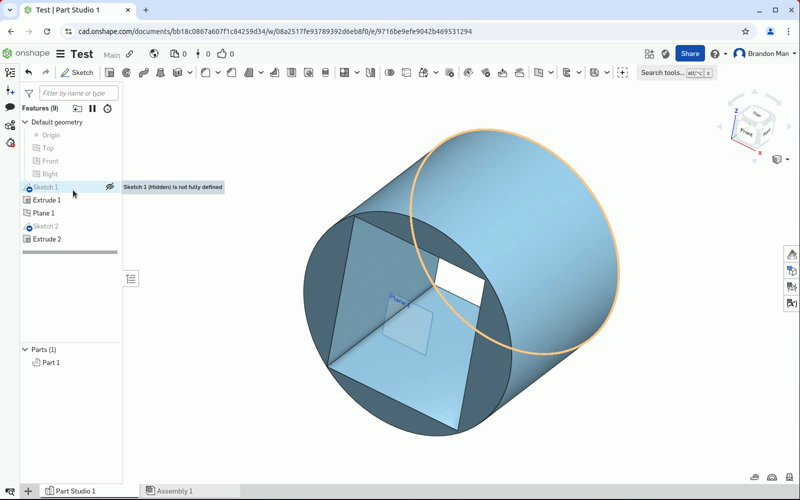
click(73, 189)